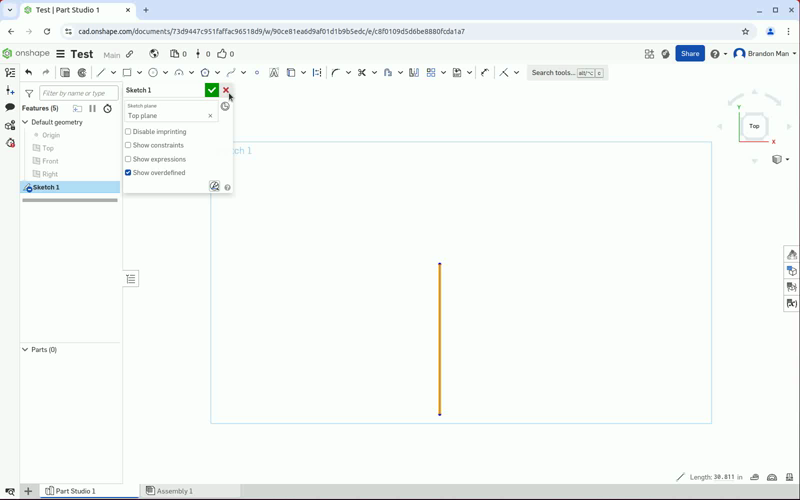
key(shift+h)
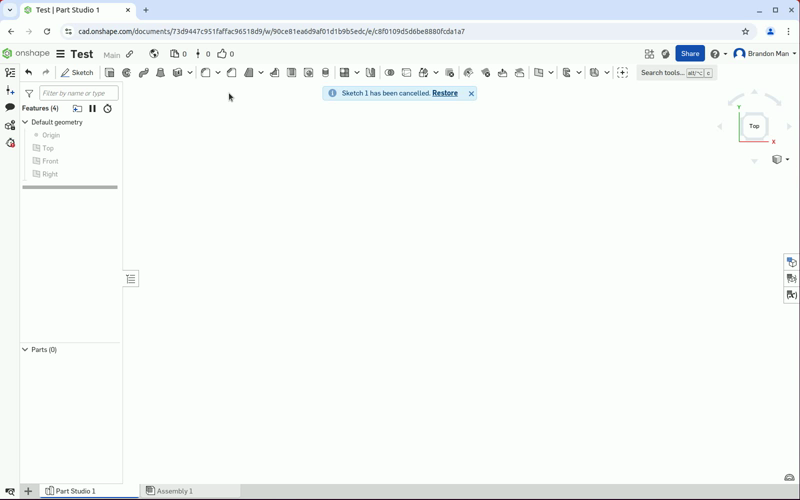
mouse_move(73, 352)
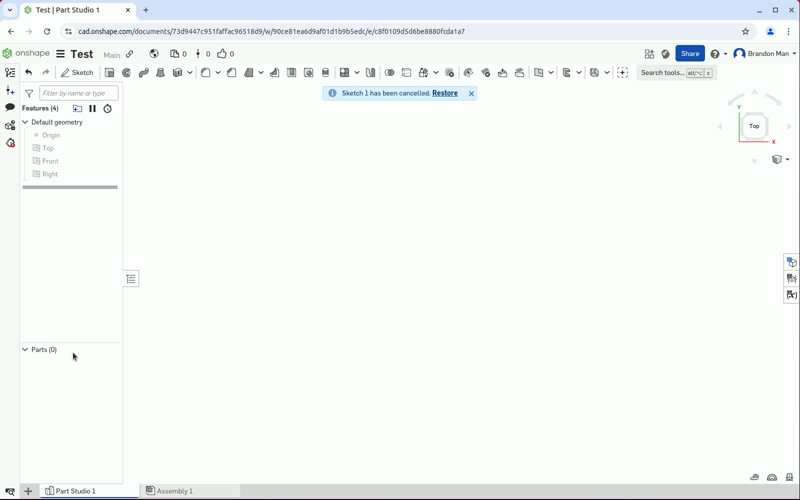
key(y)
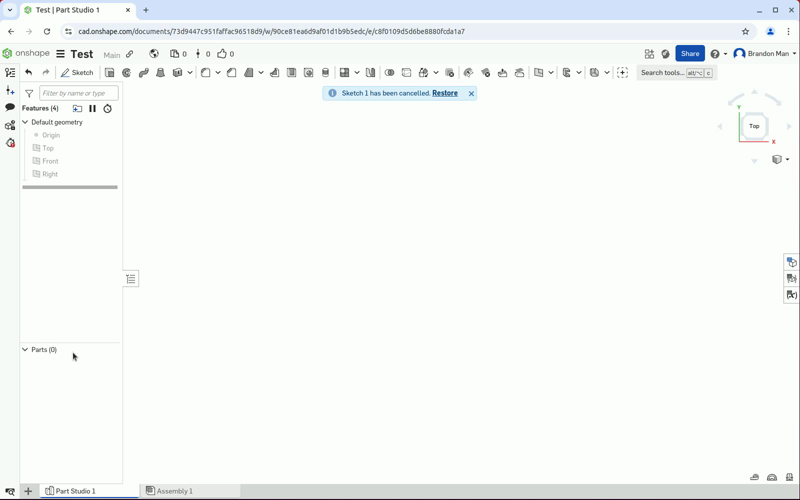
key(shift+p)
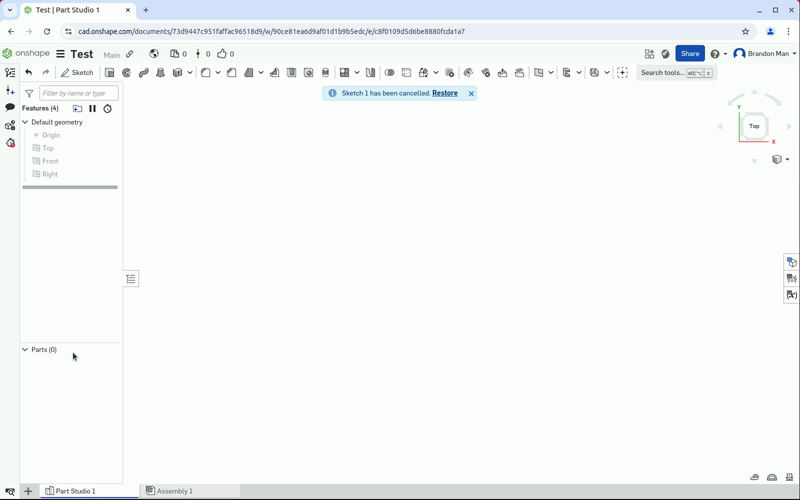
key(space)
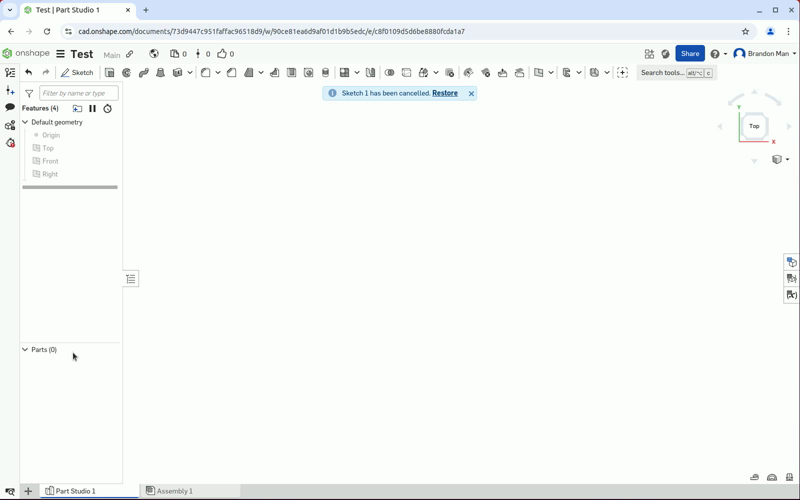
key_down(shift)
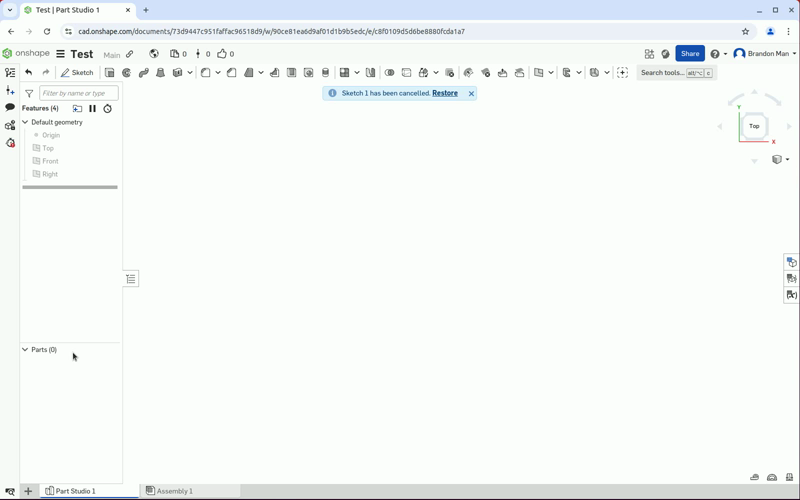
key(up)
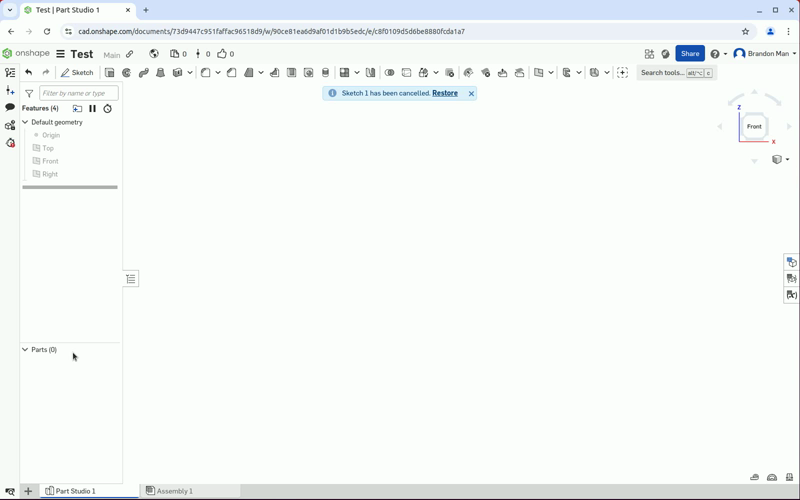
key_up(shift)
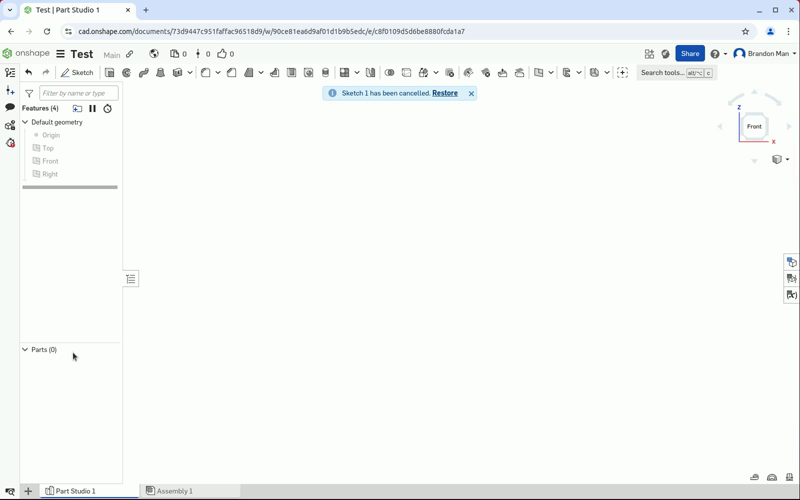
mouse_move(73, 352)
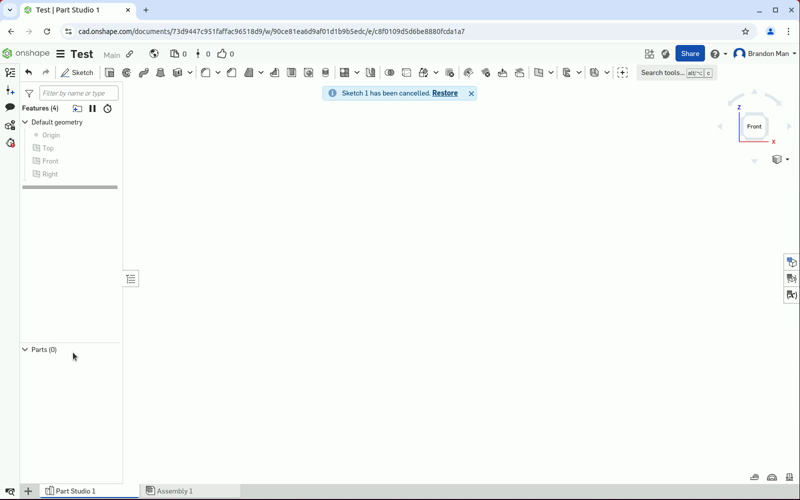
key(shift+y)
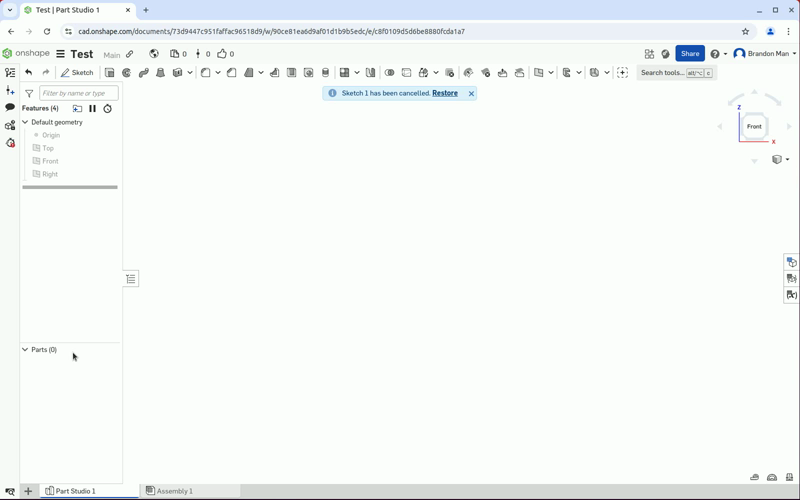
key(shift+s)
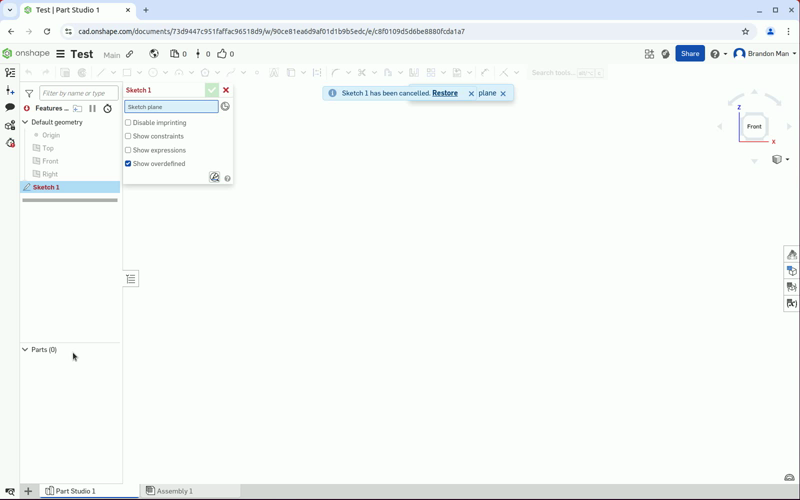
mouse_move(73, 163)
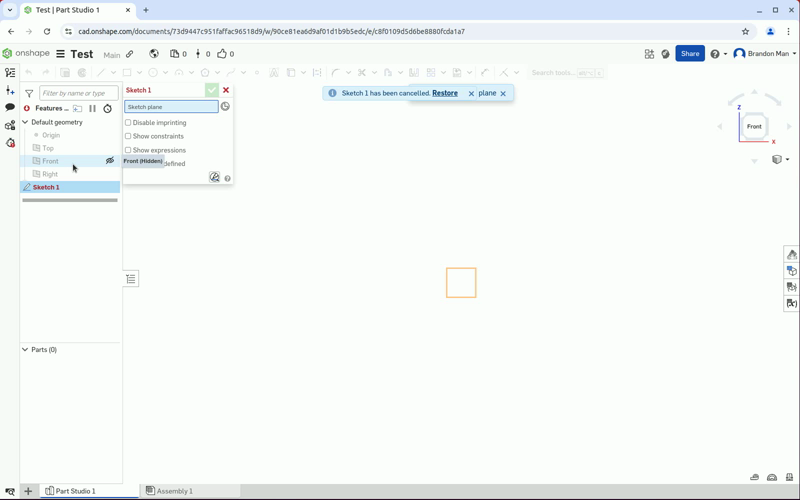
click(73, 163)
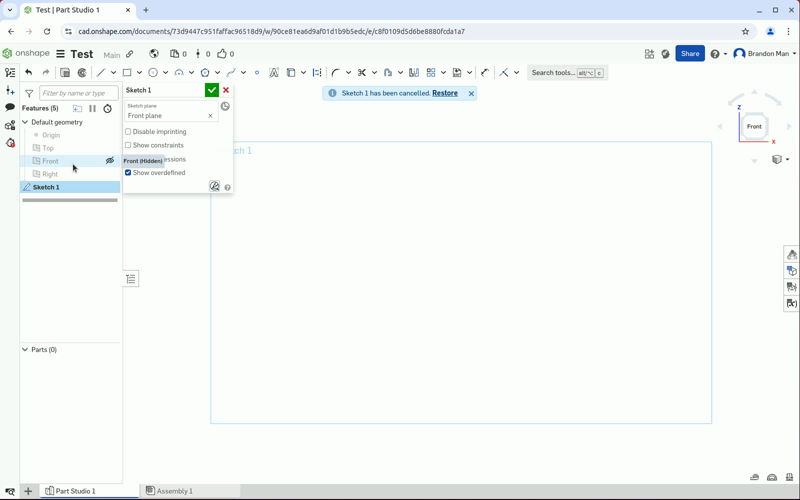
mouse_move(73, 352)
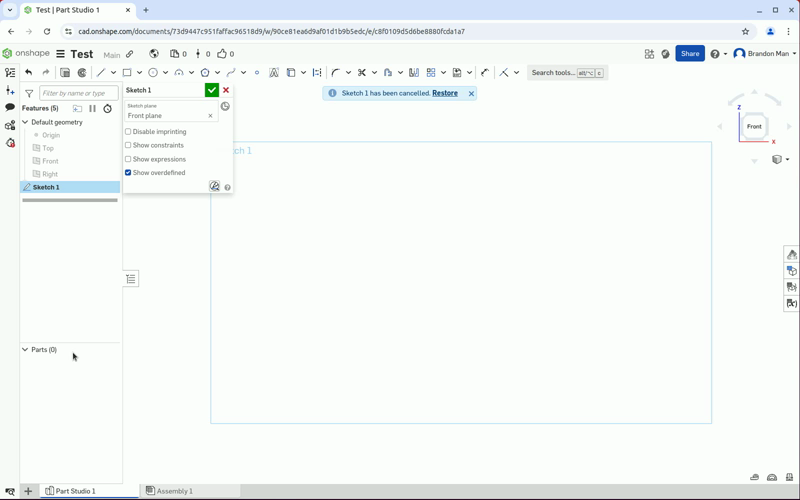
key(y)
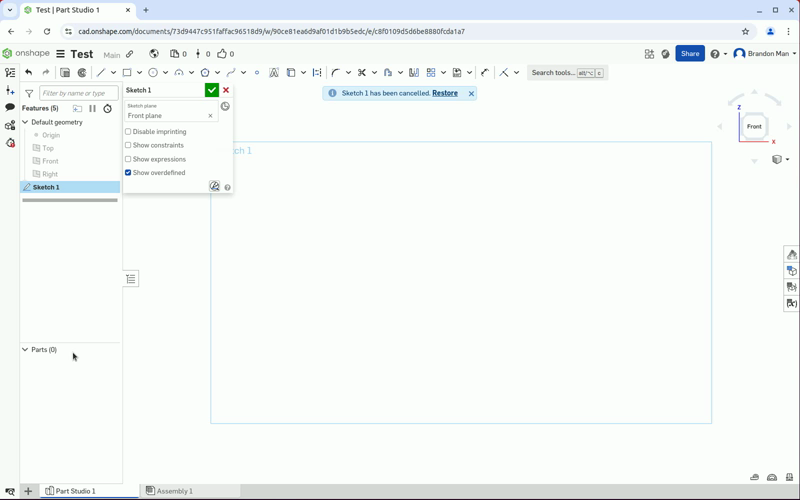
key(c)
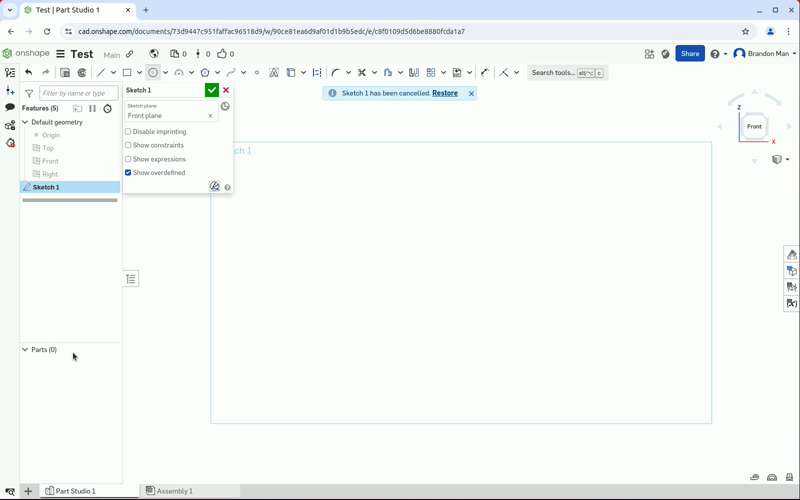
key_down(shift)
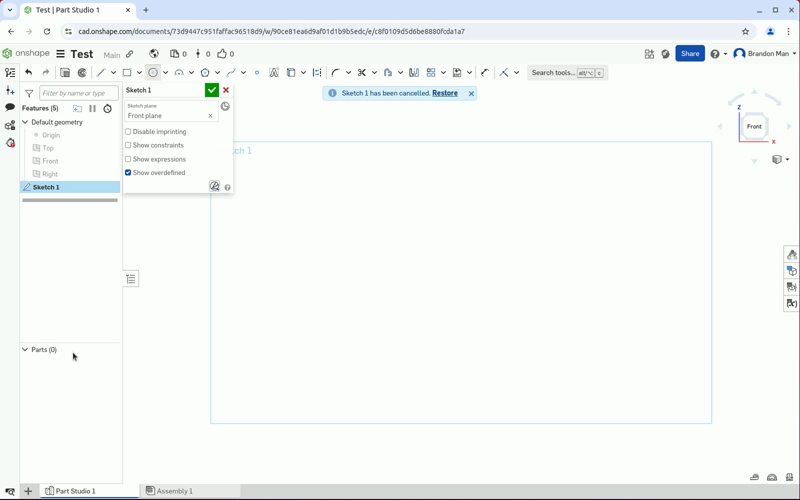
mouse_move(461, 282)
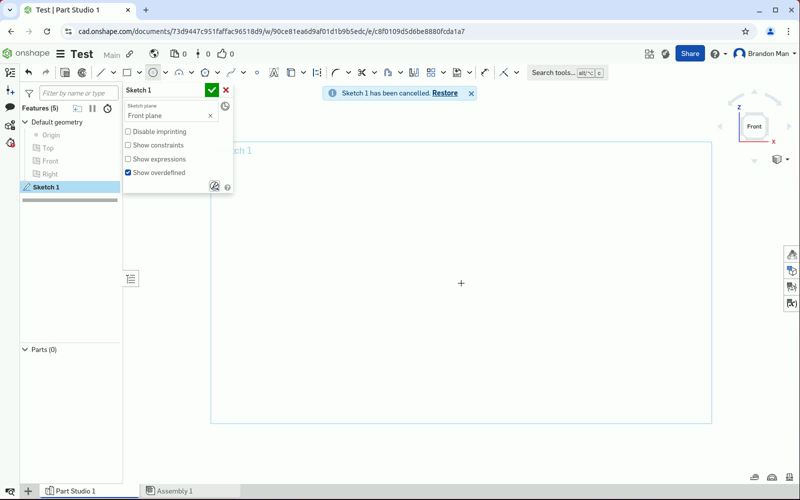
click(461, 282)
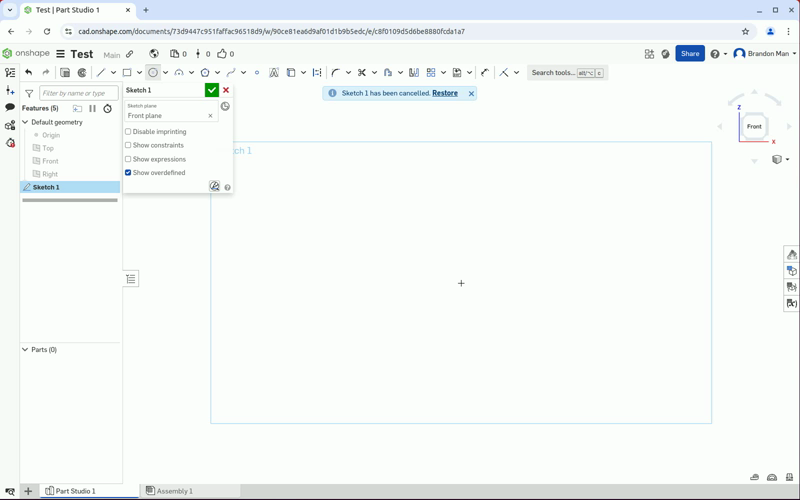
key_up(shift)
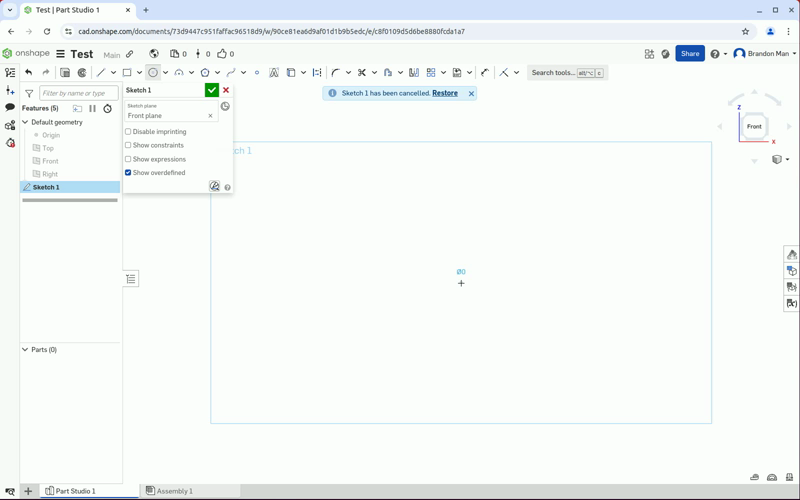
mouse_move(518, 282)
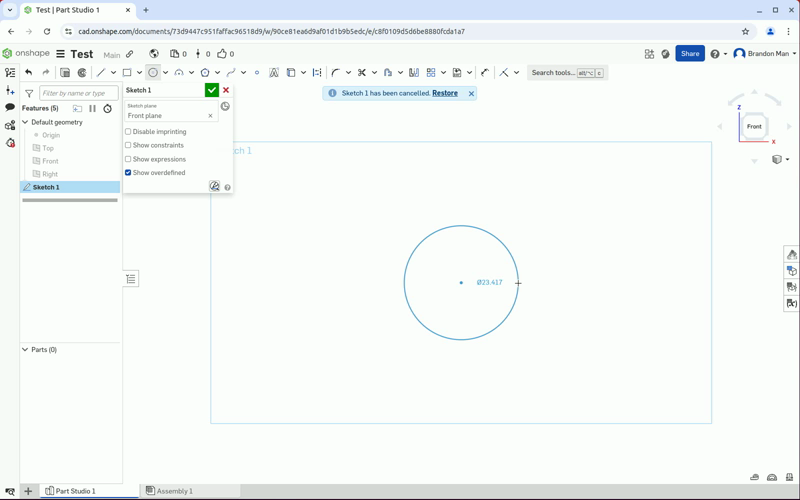
click(518, 282)
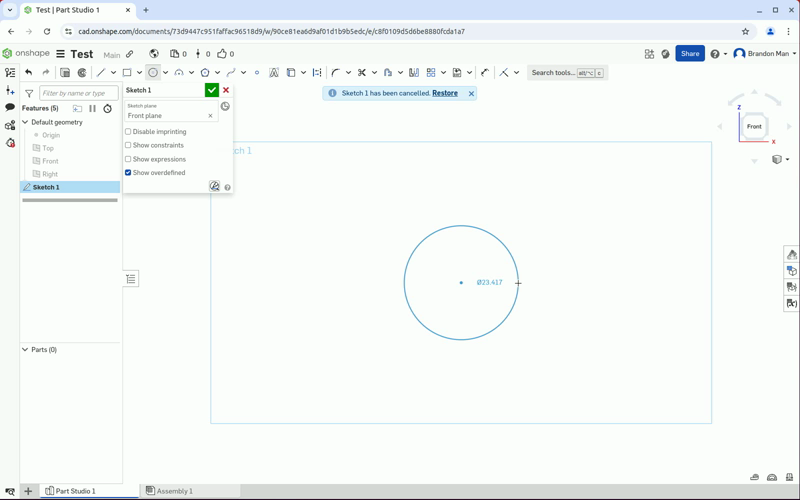
key(esc)
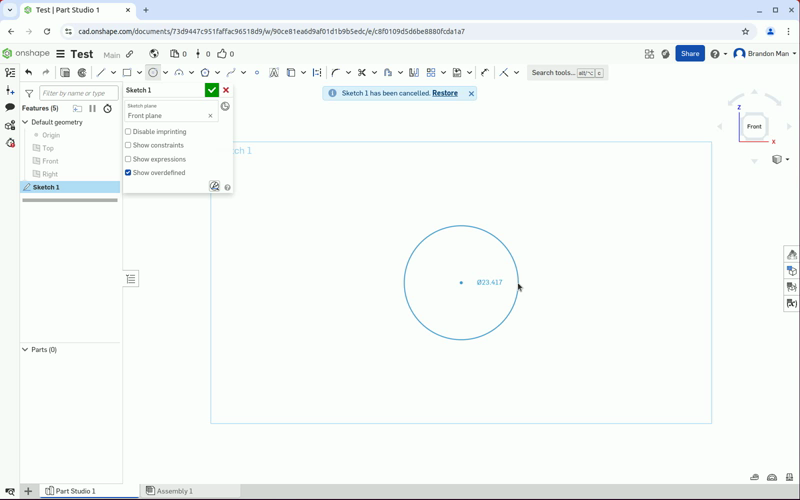
key(c)
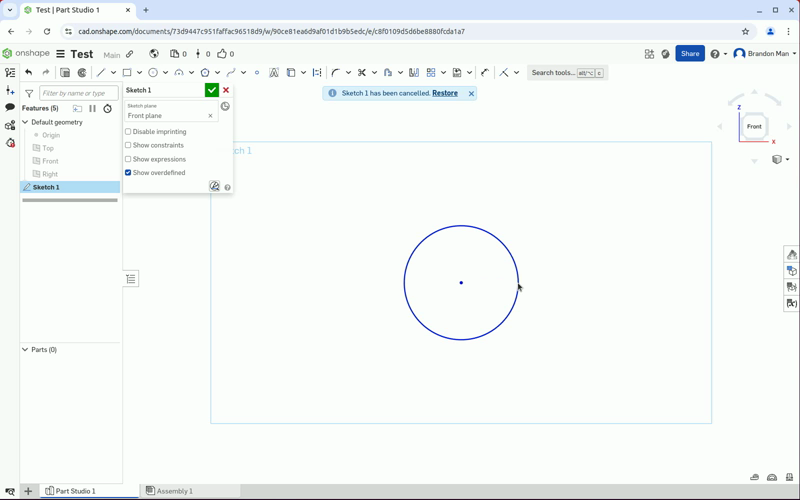
key_down(shift)
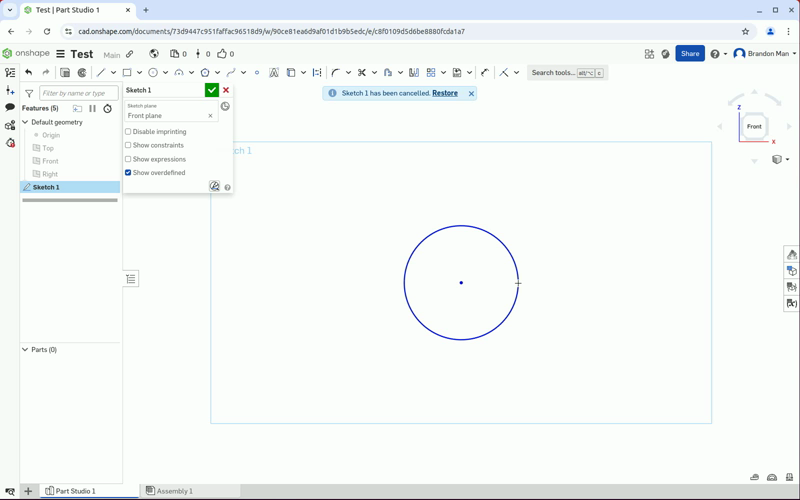
mouse_move(461, 282)
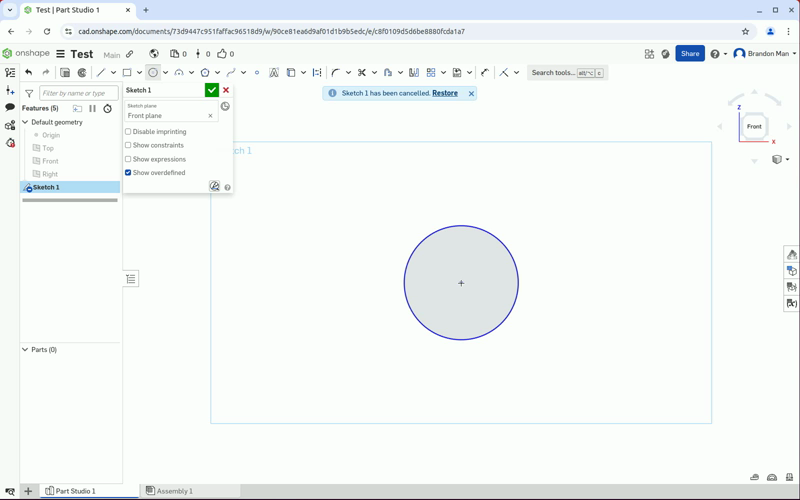
click(461, 282)
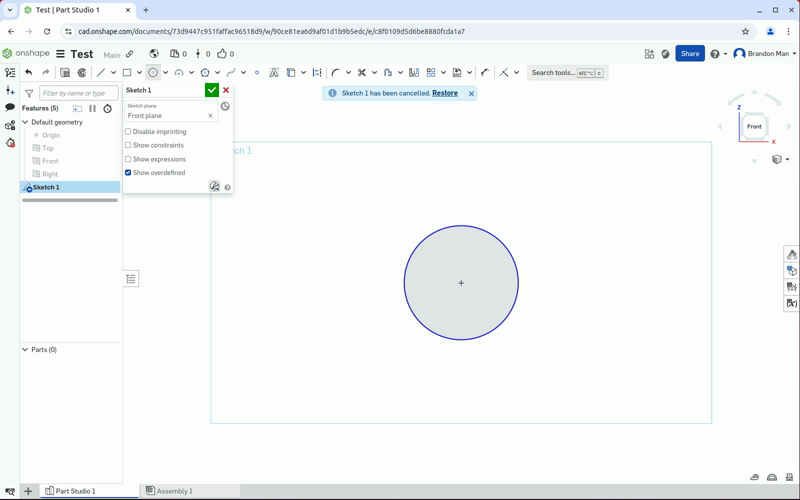
key_up(shift)
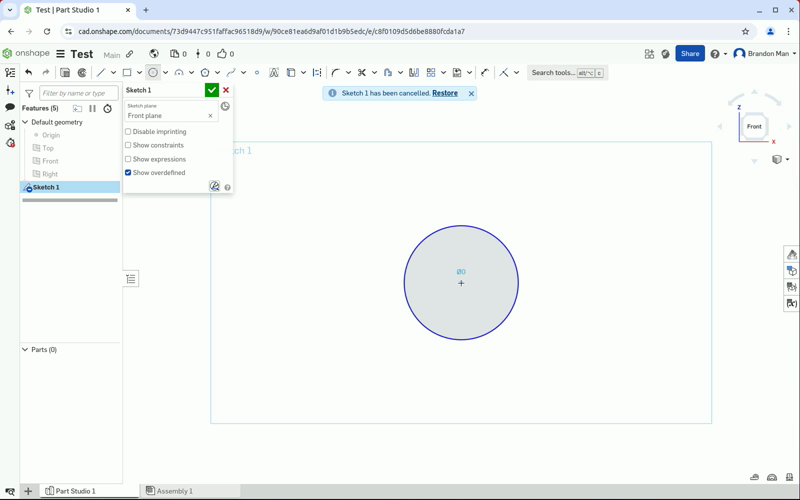
mouse_move(489, 282)
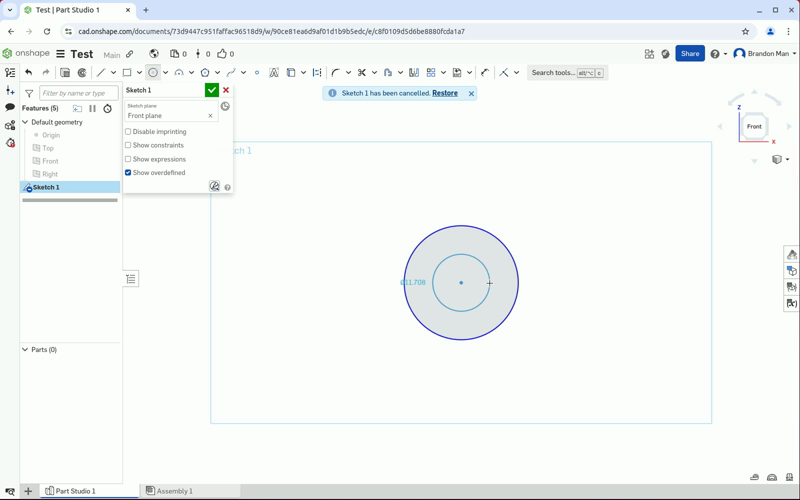
click(489, 282)
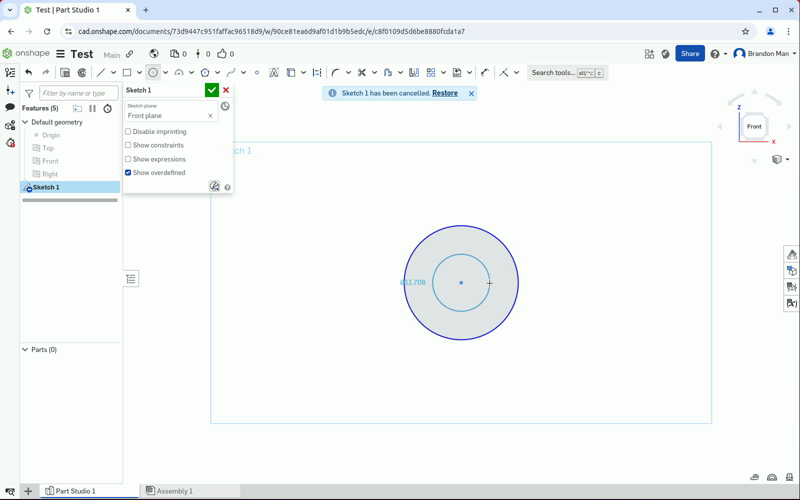
key(esc)
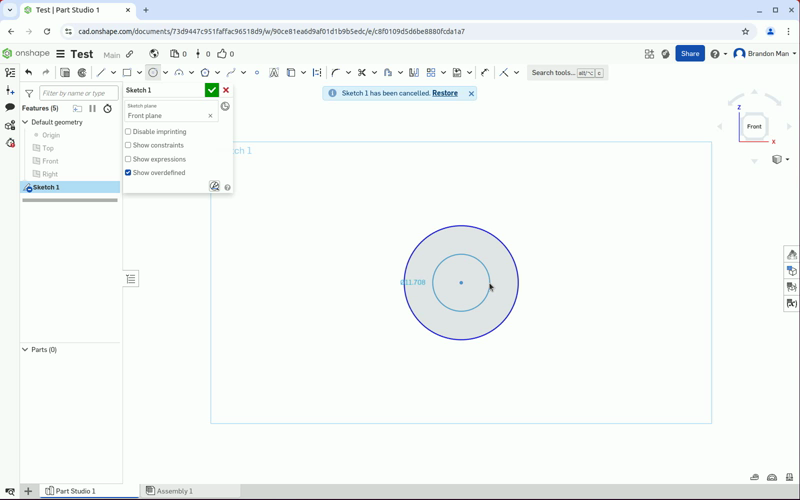
mouse_move(478, 319)
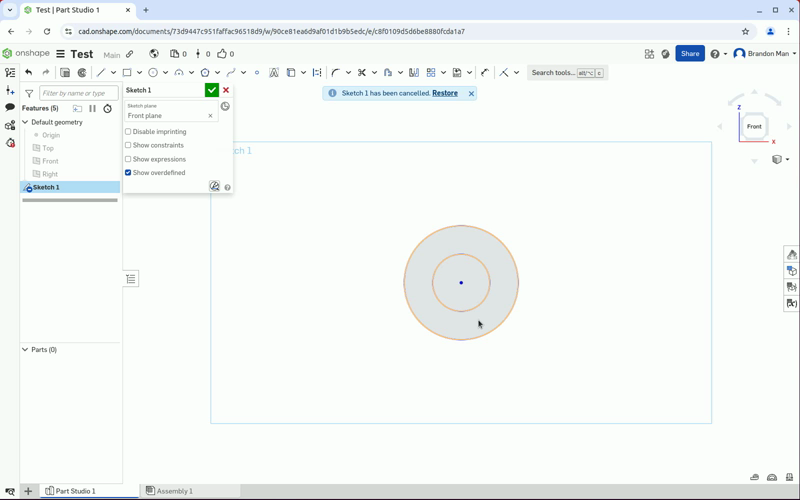
click(478, 319)
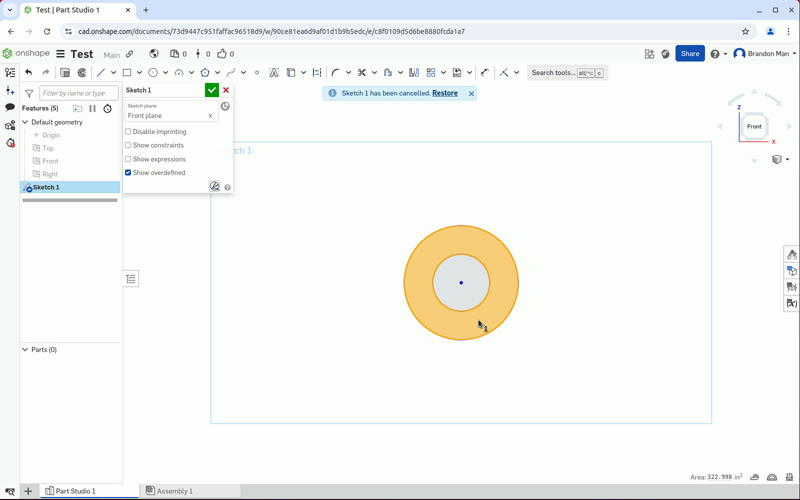
mouse_move(73, 352)
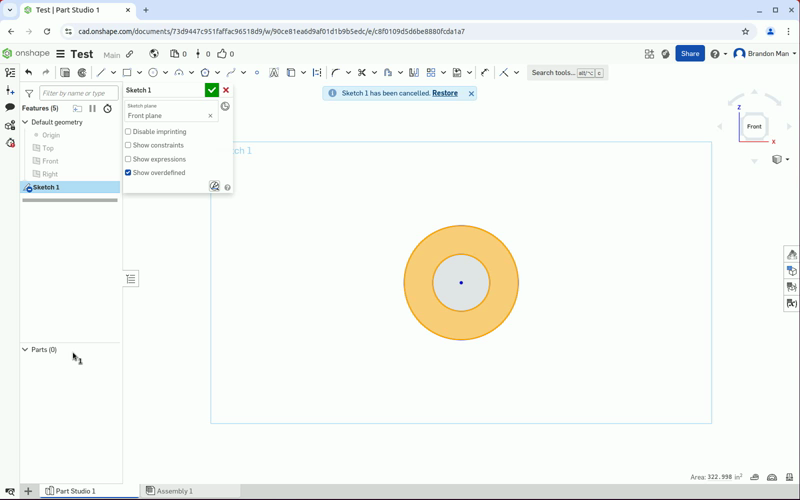
key(shift+y)
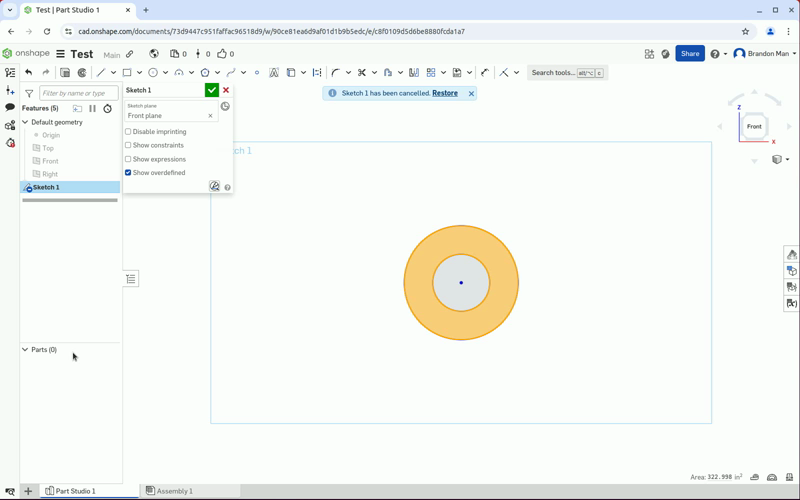
key(shift+e)
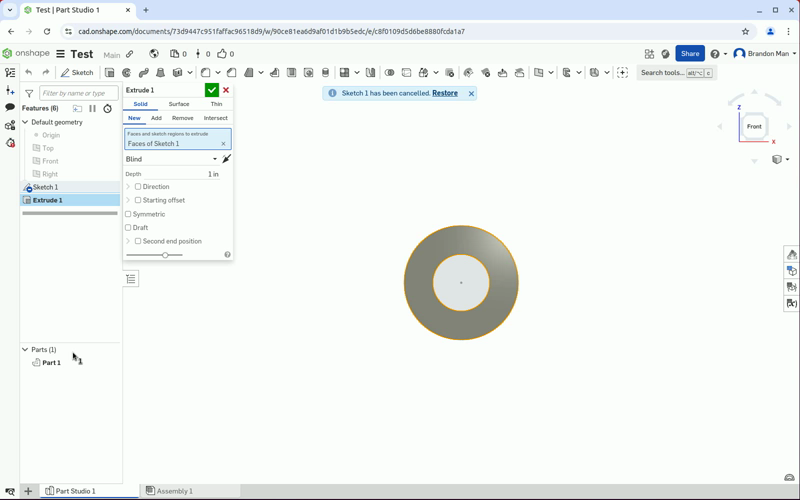
mouse_move(143, 106)
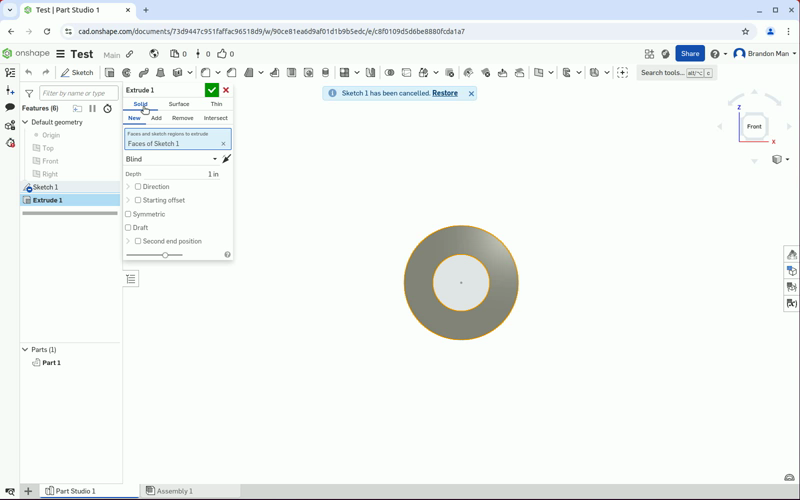
click(143, 106)
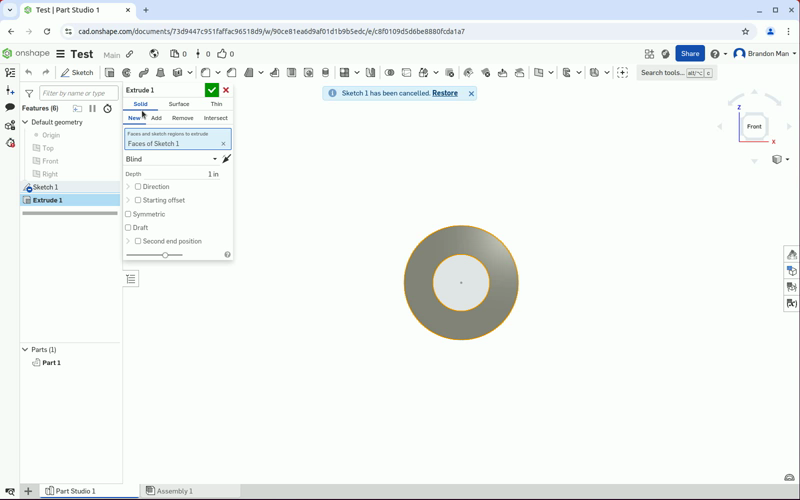
mouse_move(137, 120)
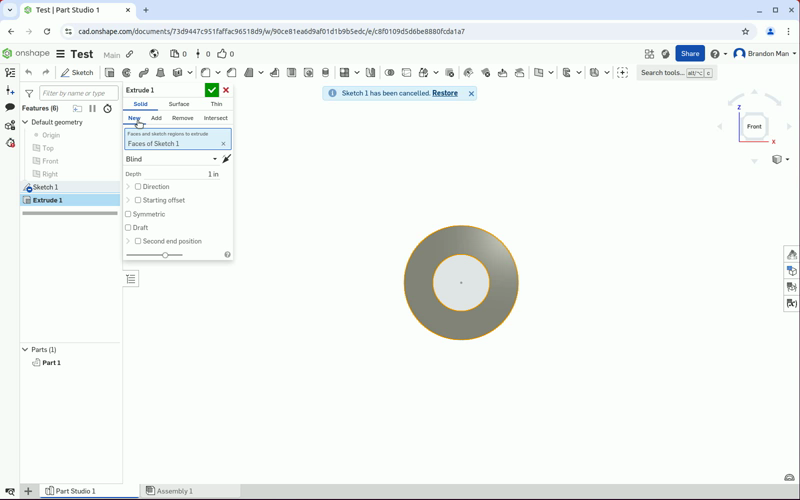
click(137, 120)
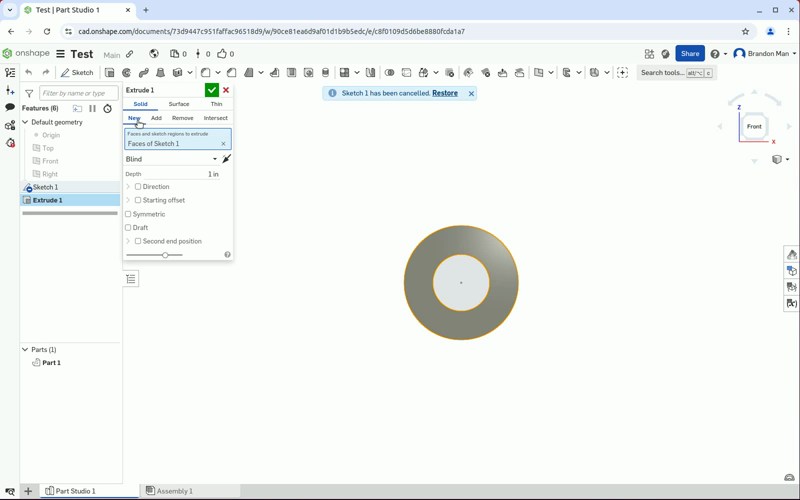
key(tab, 4)
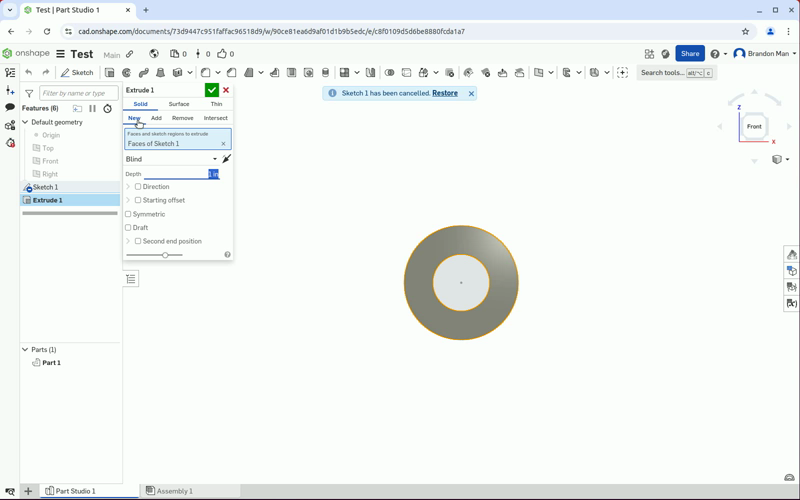
text(23.108)
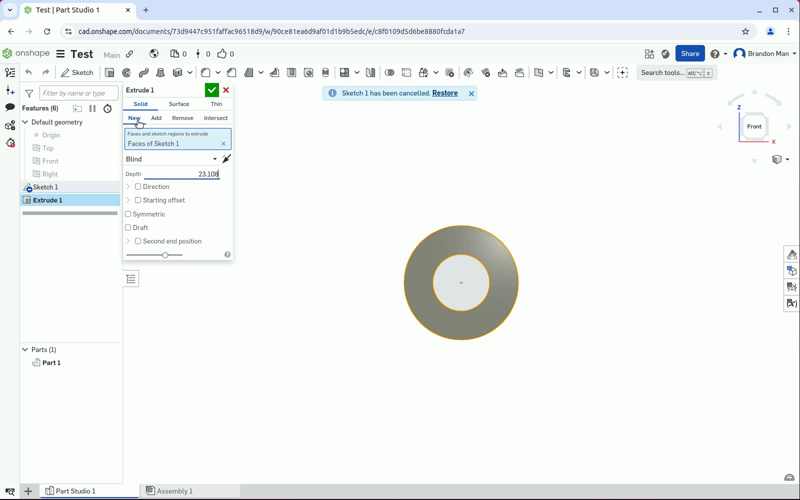
key(enter)
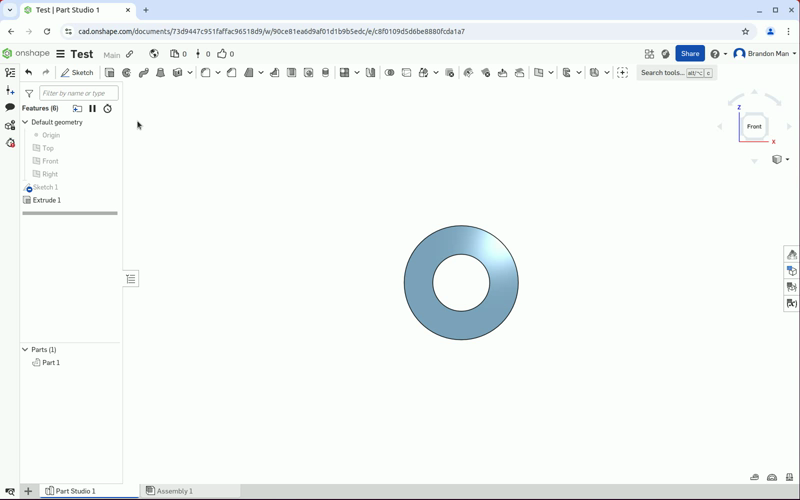
key(shift+h)
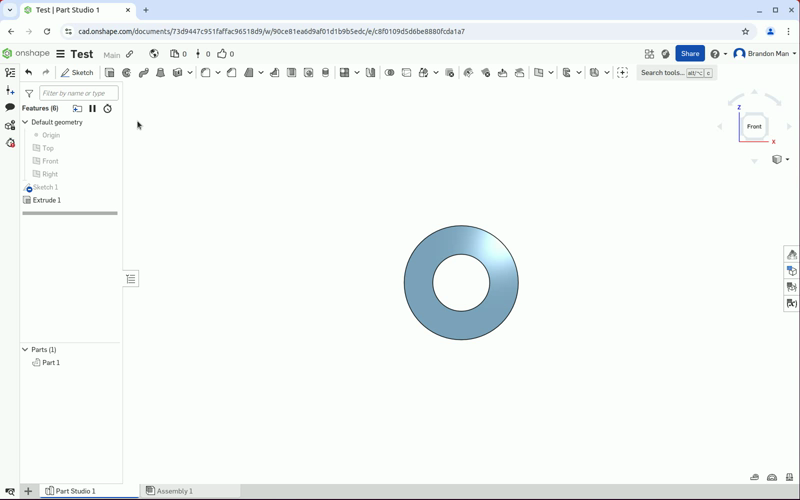
key(shift+h)
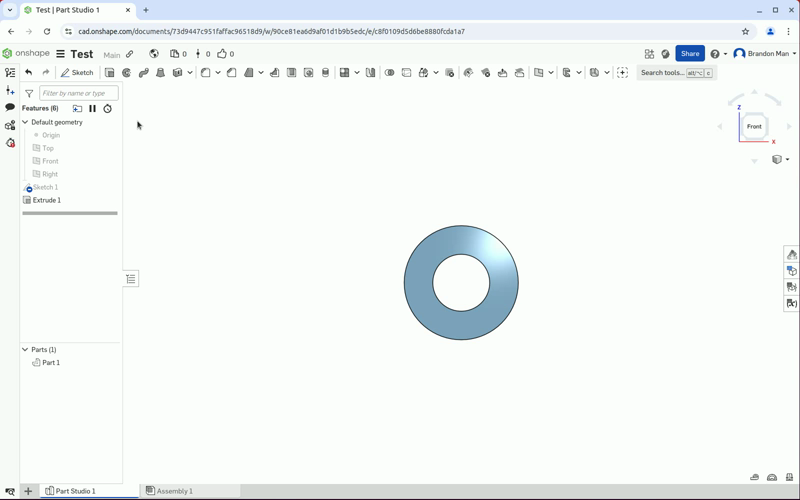
mouse_move(73, 189)
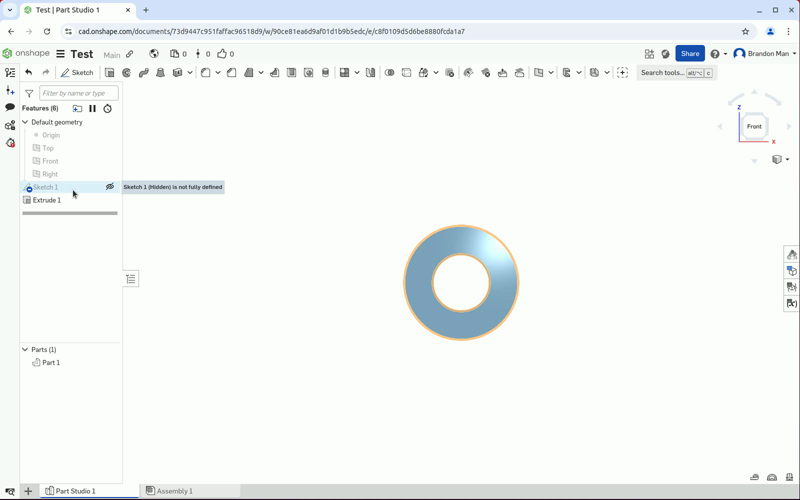
click(73, 189)
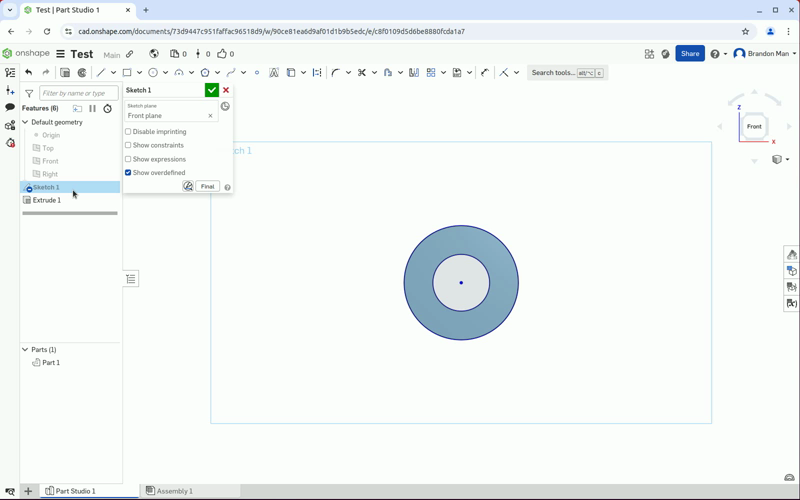
mouse_move(229, 92)
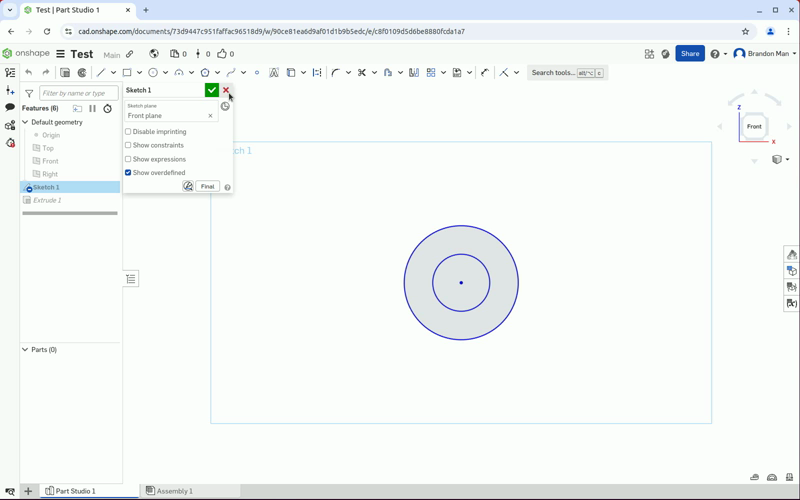
click(229, 92)
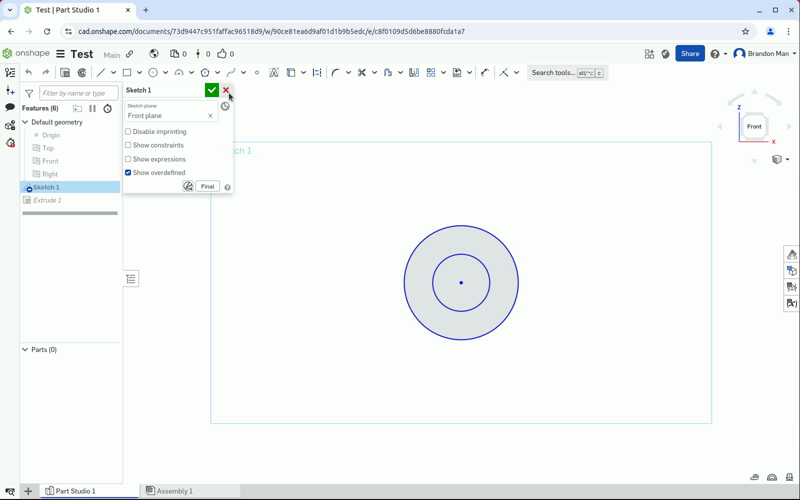
key(shift+s)
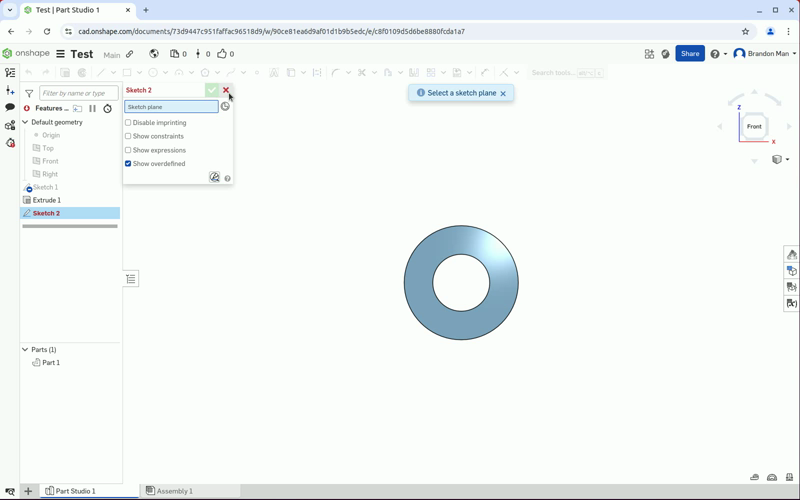
mouse_move(73, 163)
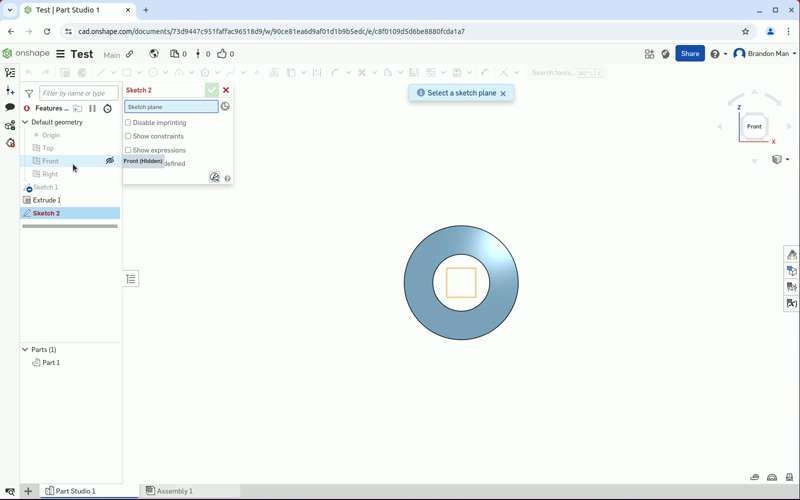
click(73, 163)
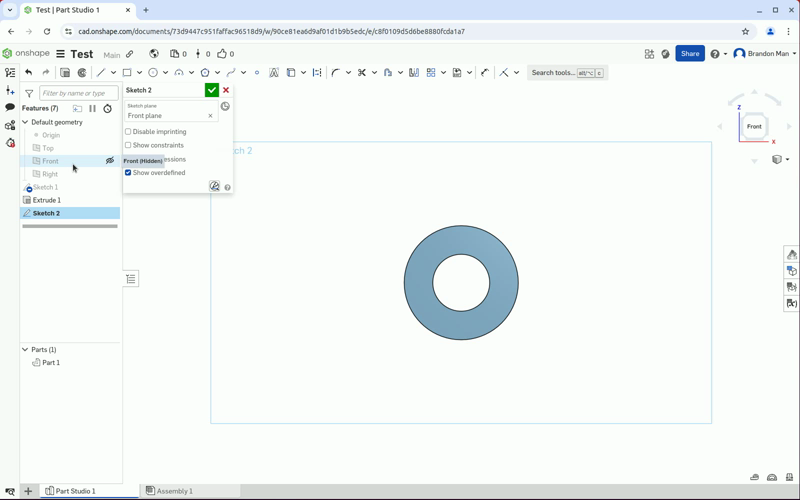
mouse_move(73, 352)
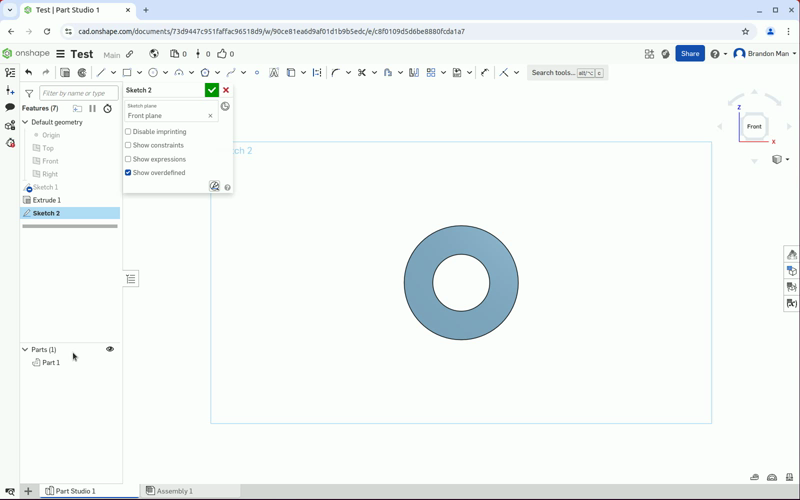
key(y)
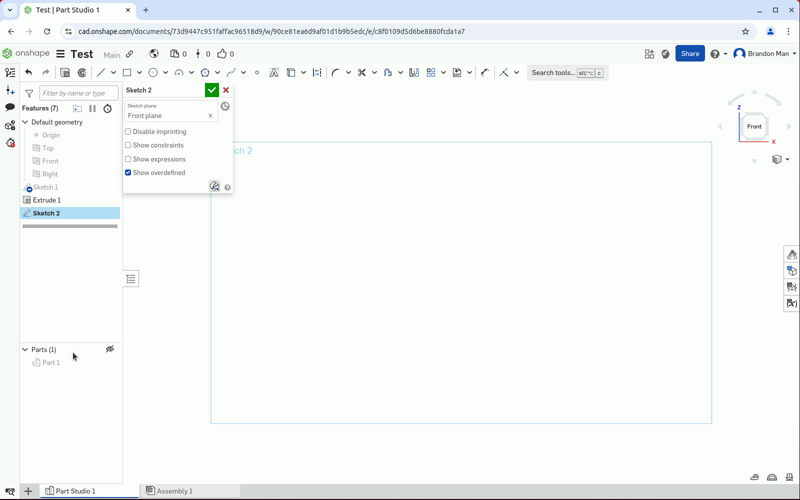
key(l)
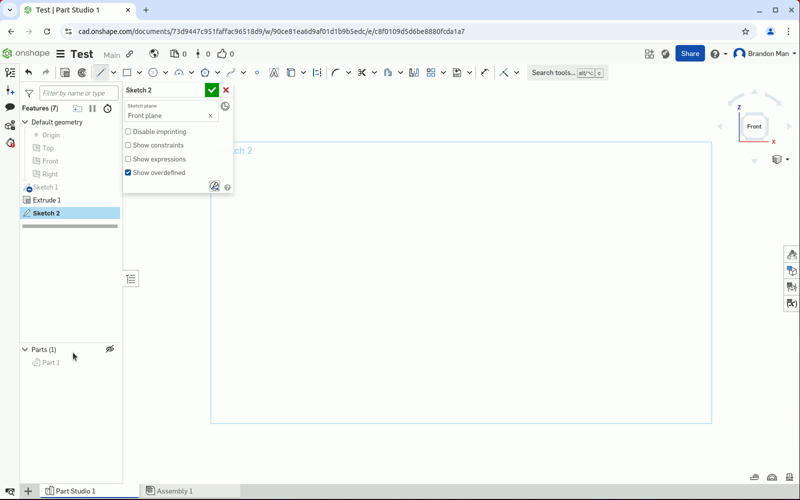
key_down(shift)
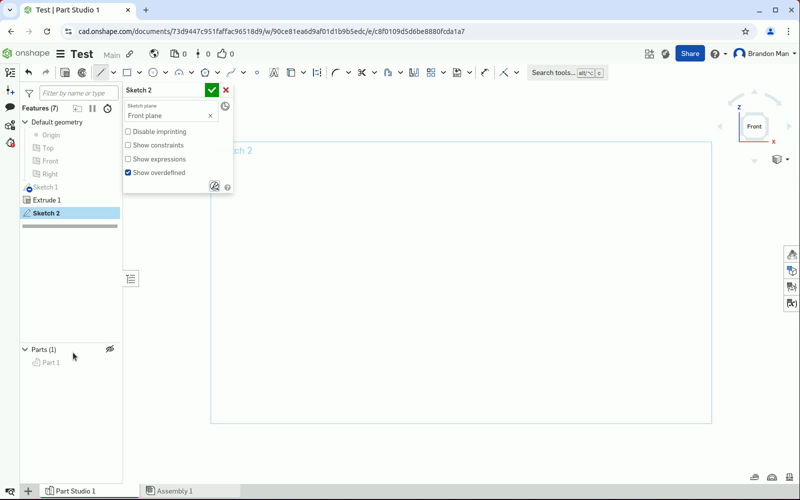
mouse_move(460, 339)
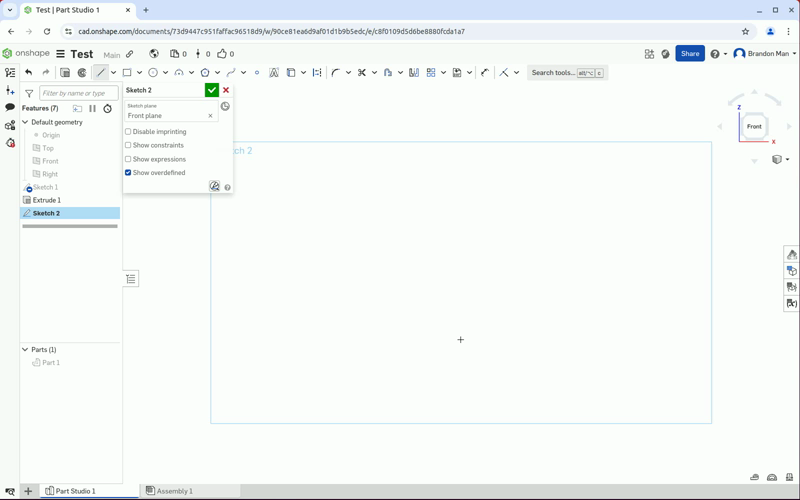
click(460, 339)
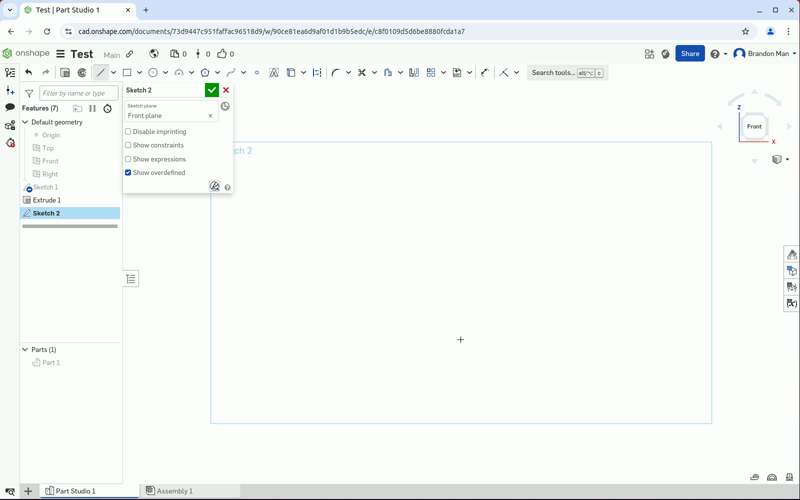
key_up(shift)
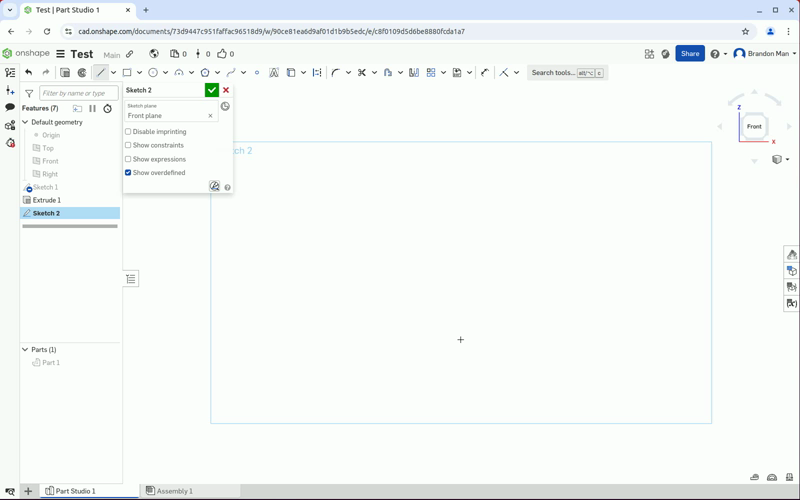
key_down(shift)
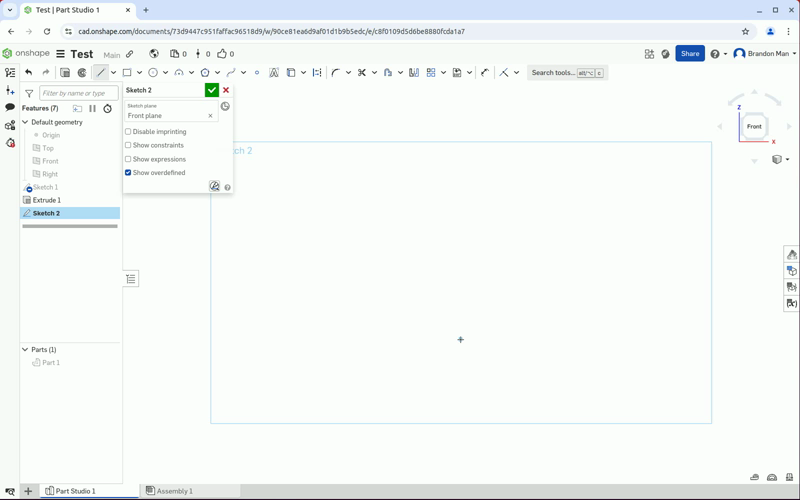
mouse_move(544, 339)
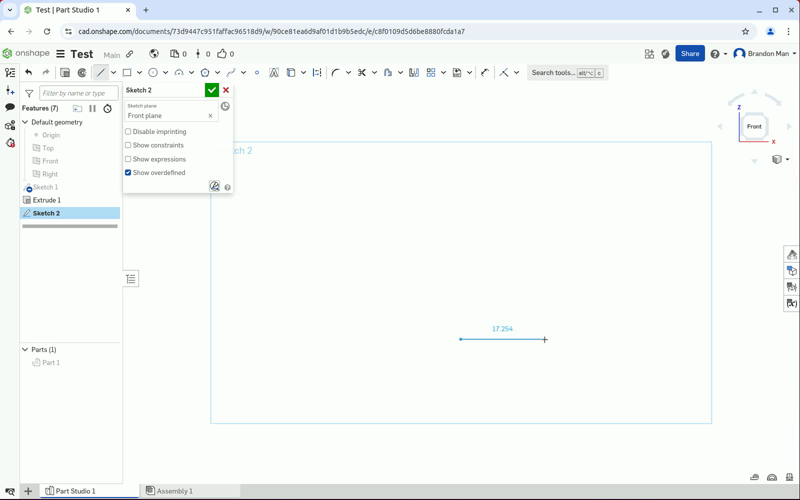
click(544, 339)
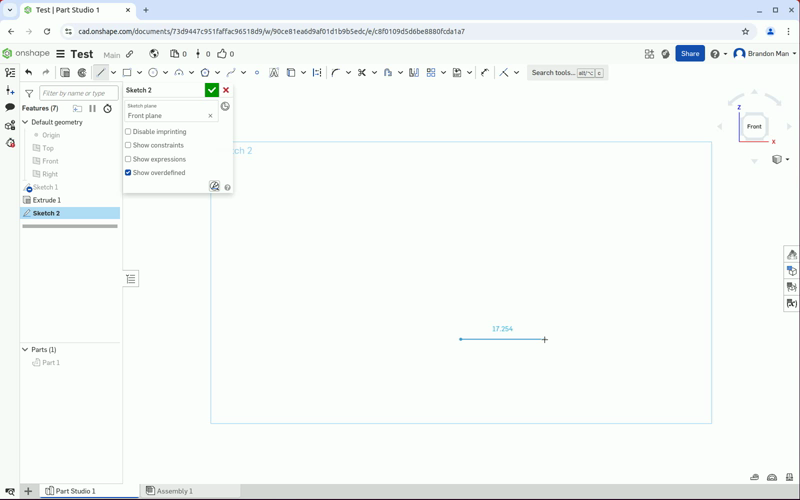
key_up(shift)
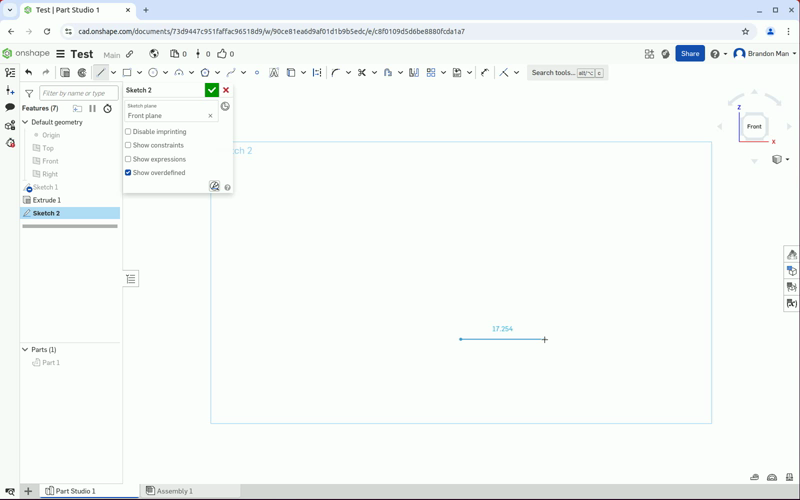
key_down(shift)
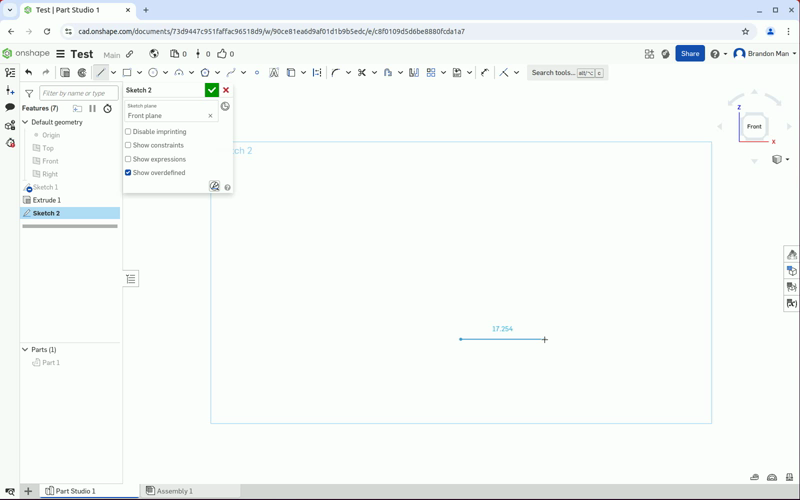
mouse_move(574, 339)
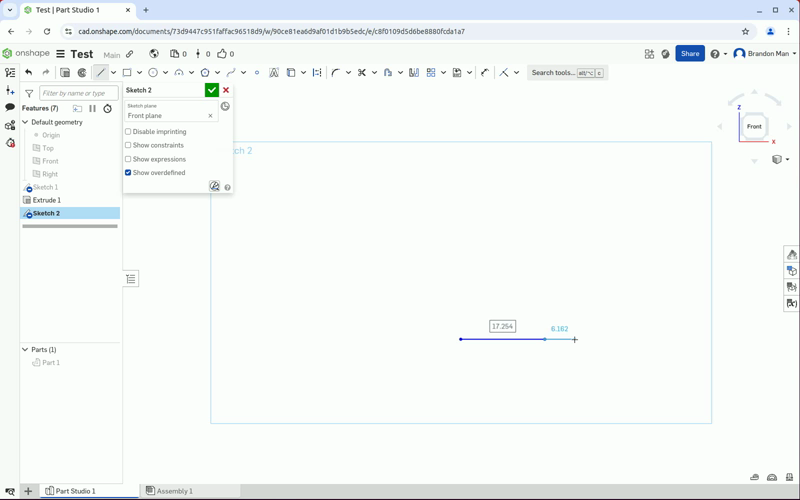
mouse_move(573, 310)
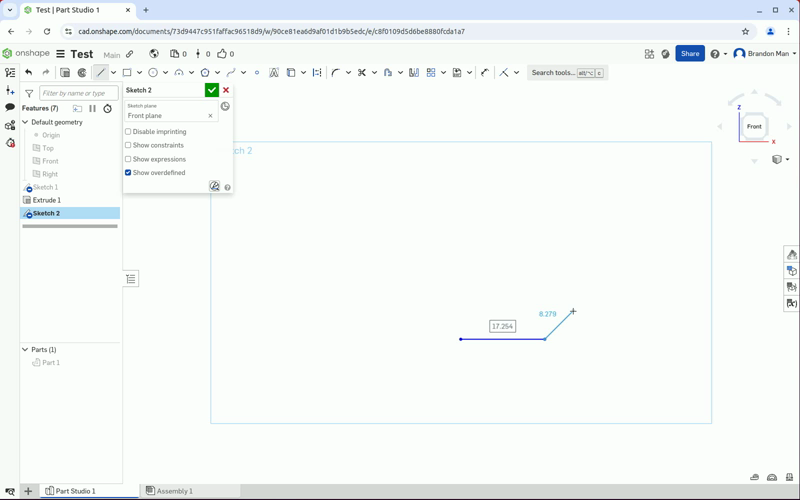
click(573, 310)
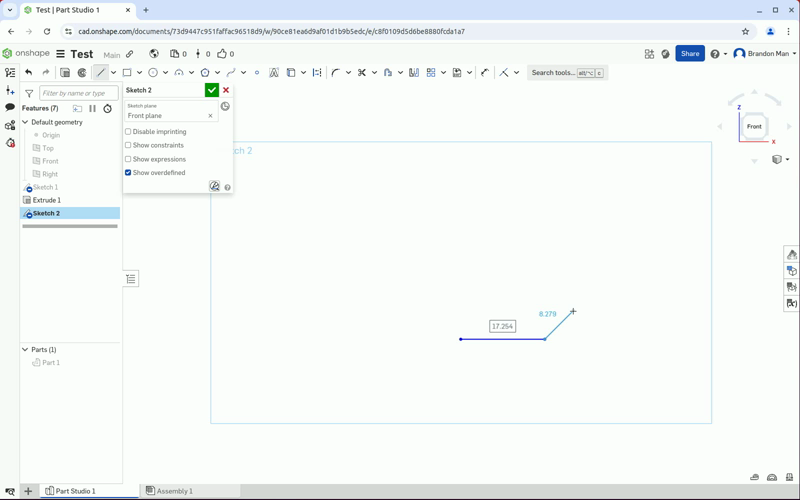
key_up(shift)
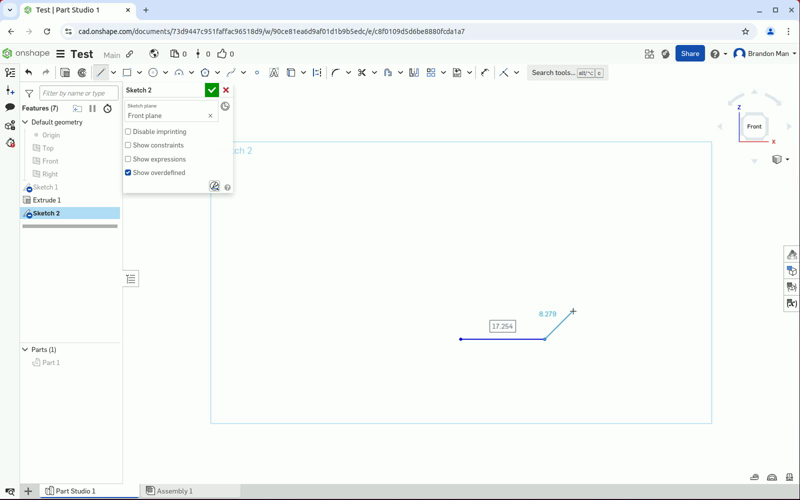
key_down(shift)
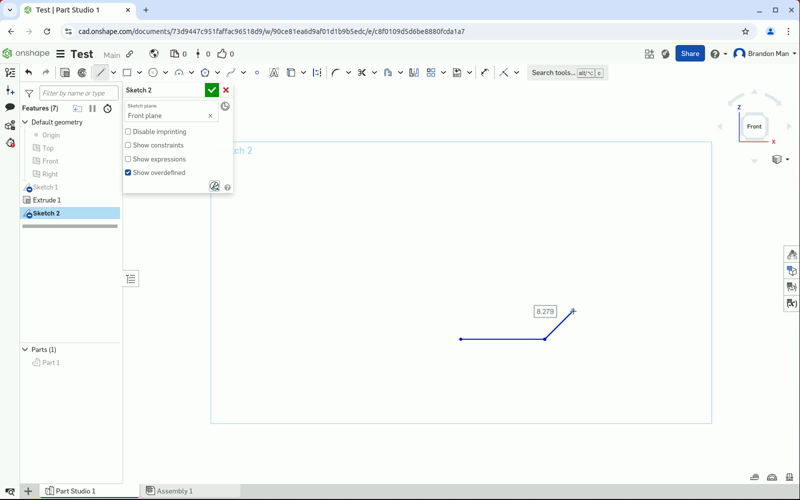
mouse_move(589, 310)
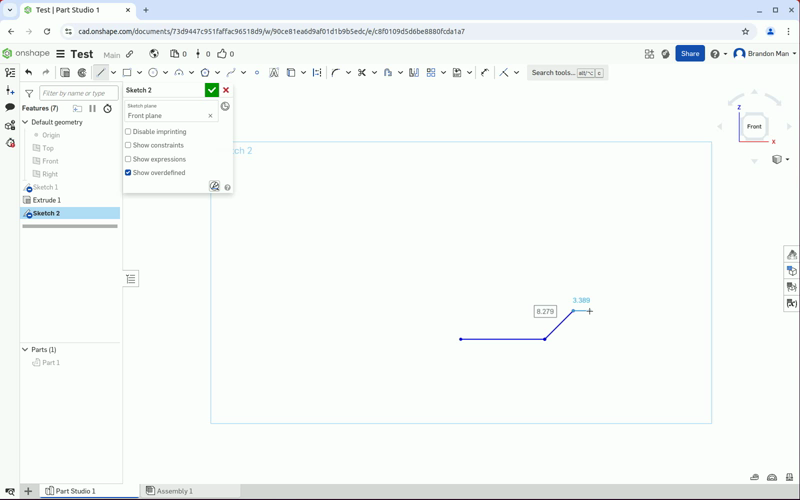
mouse_move(573, 282)
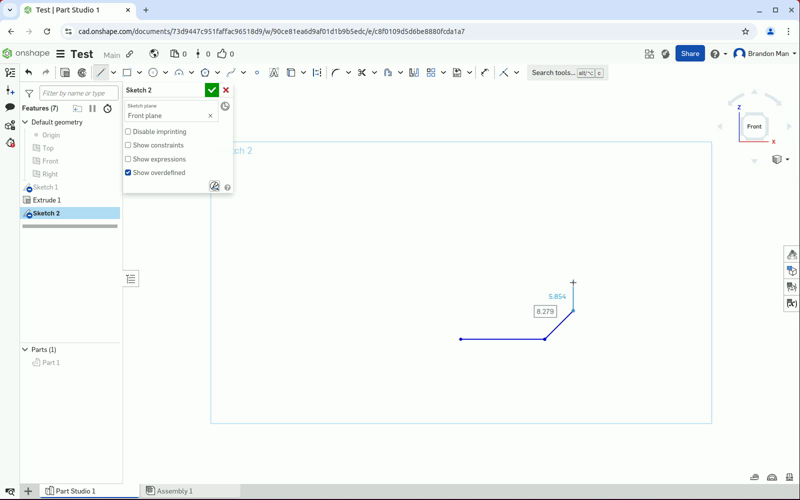
click(573, 282)
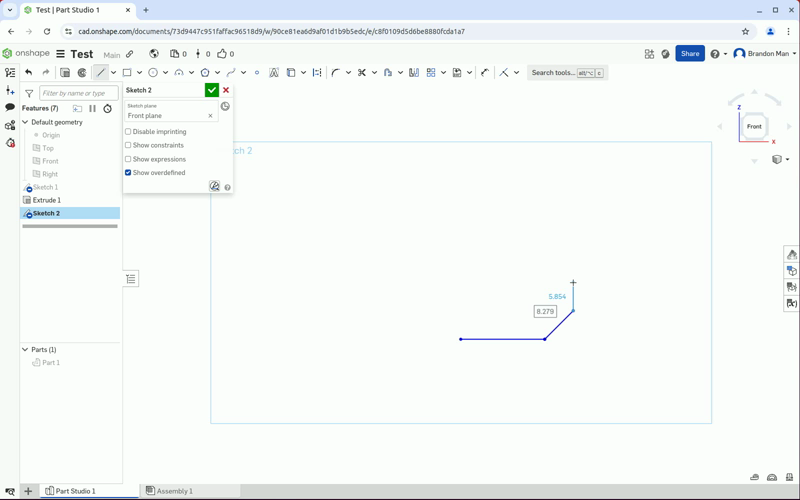
key_up(shift)
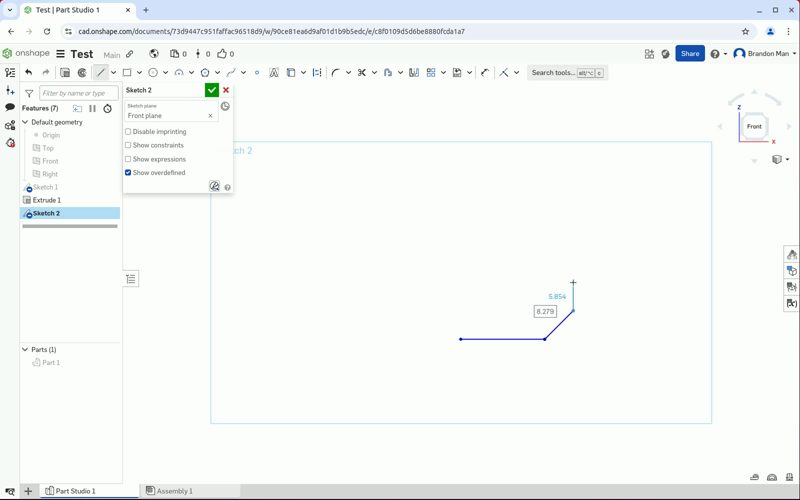
key_down(shift)
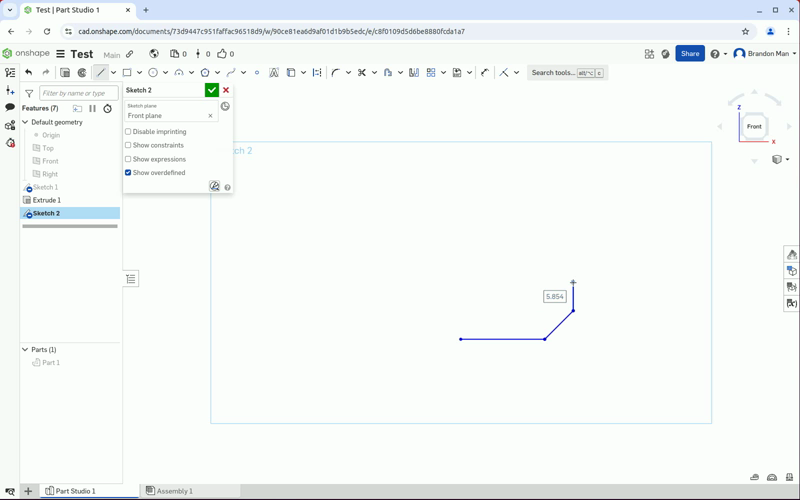
mouse_move(589, 282)
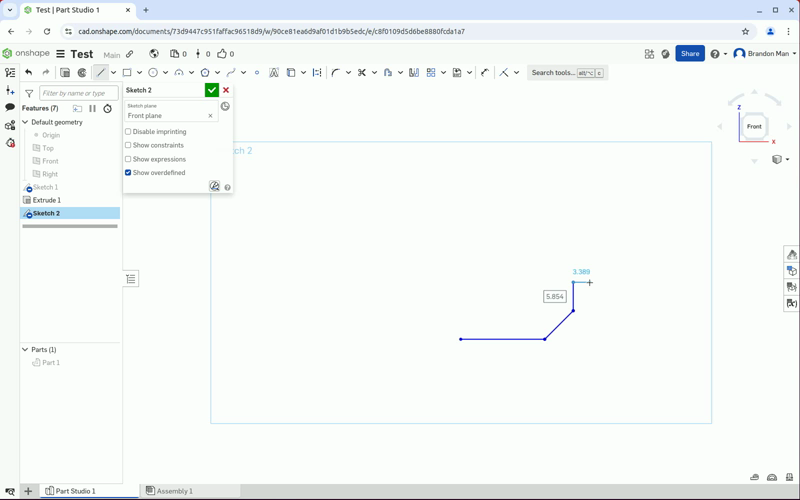
mouse_move(573, 255)
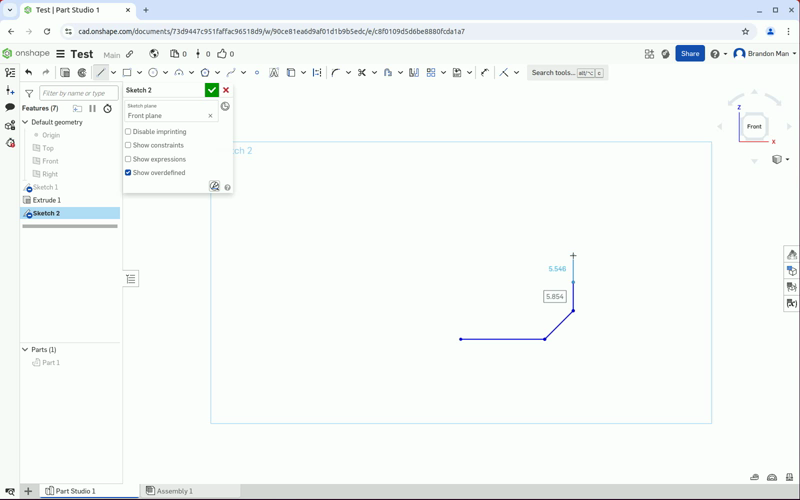
click(573, 255)
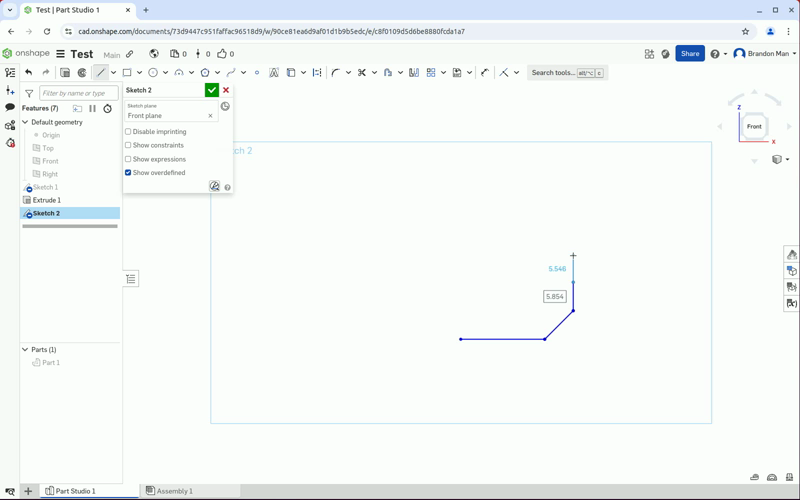
key_up(shift)
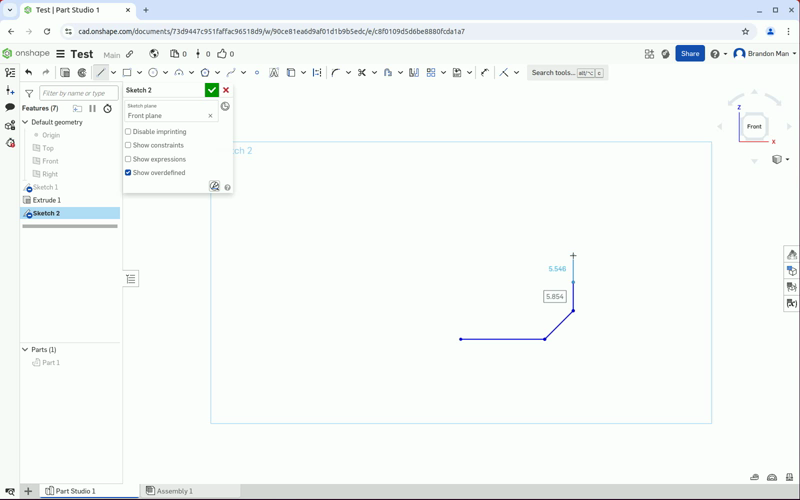
key_down(shift)
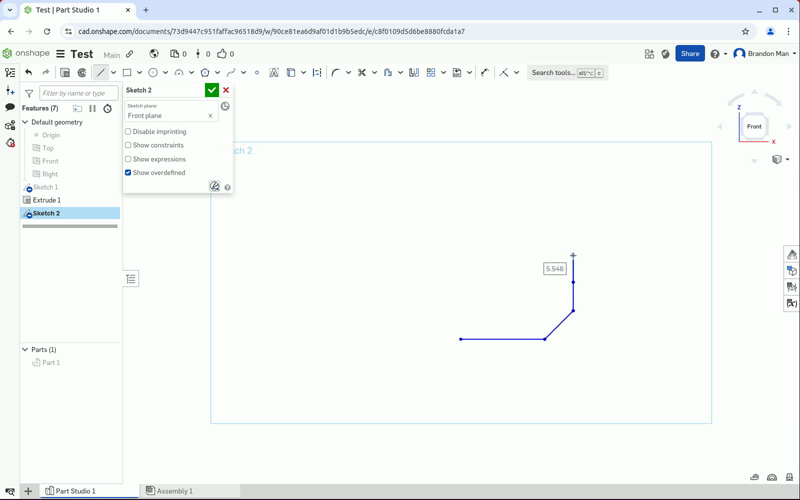
mouse_move(589, 255)
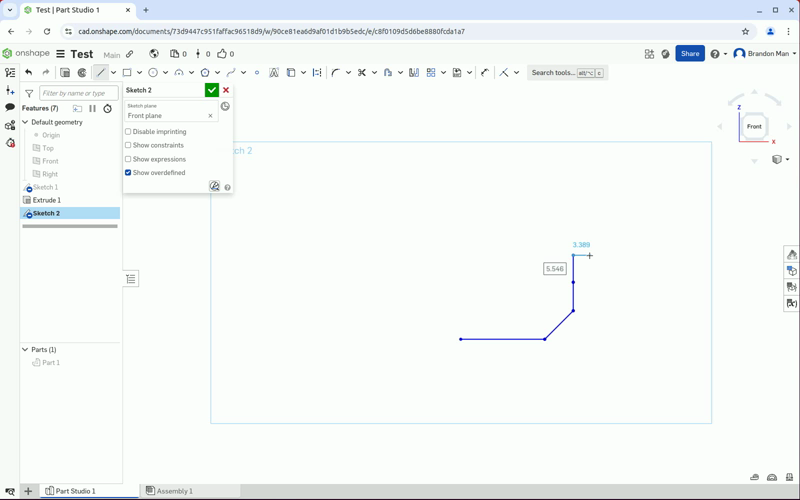
mouse_move(544, 226)
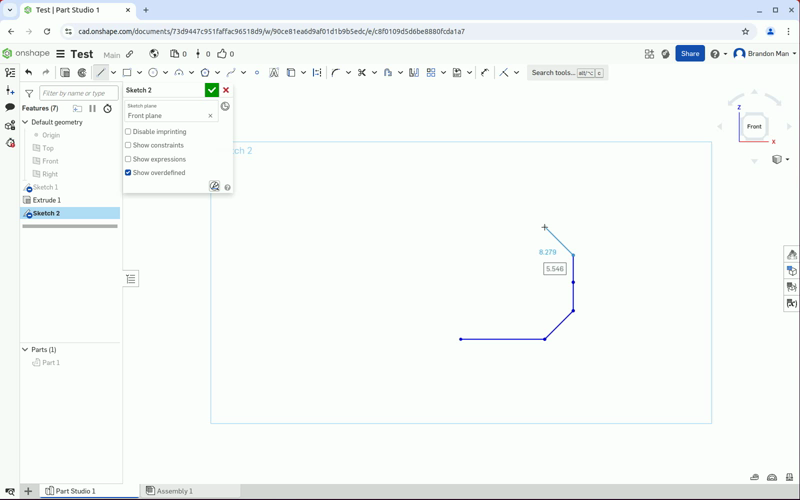
click(544, 226)
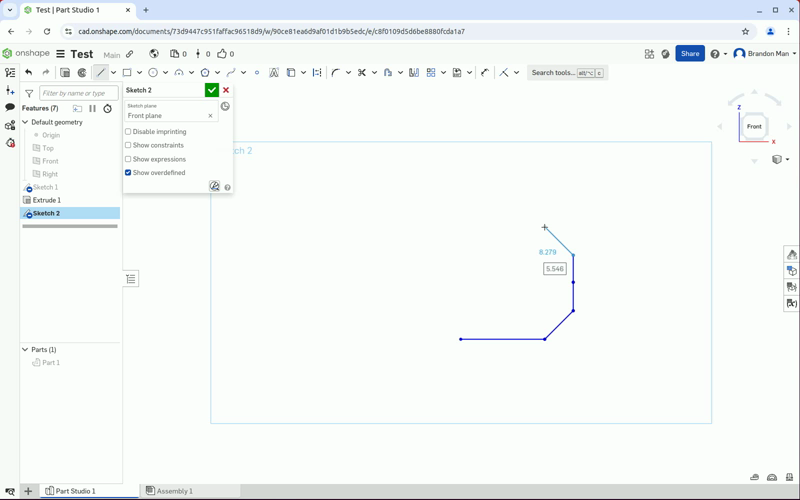
key_up(shift)
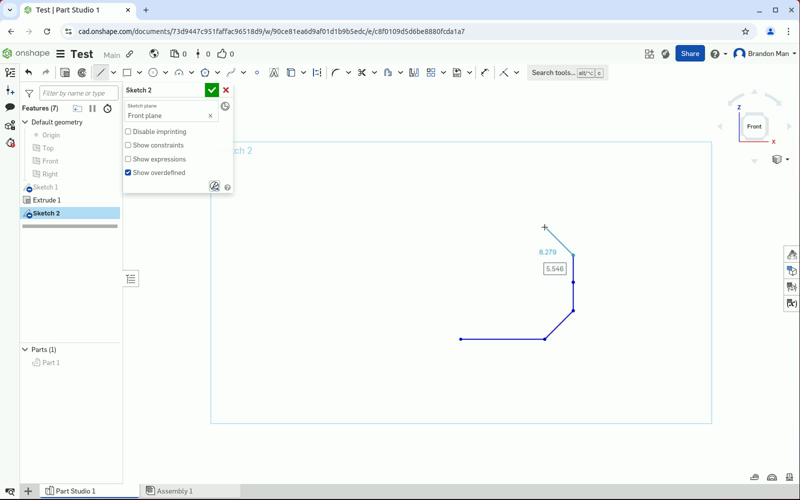
key_down(shift)
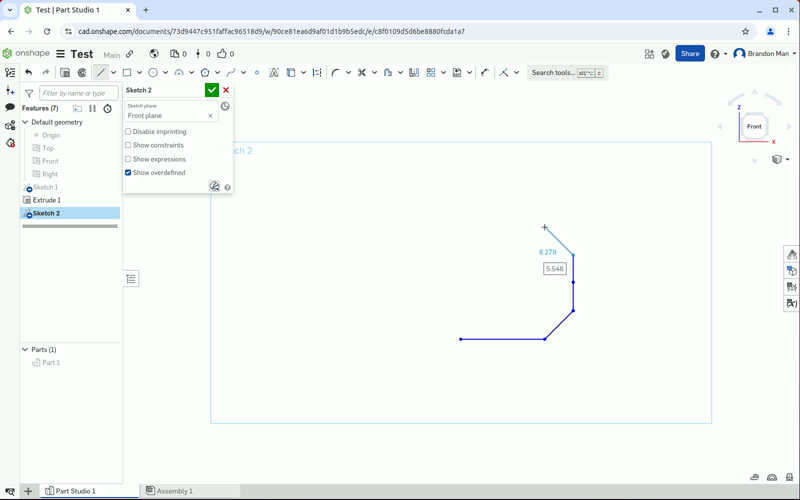
mouse_move(460, 226)
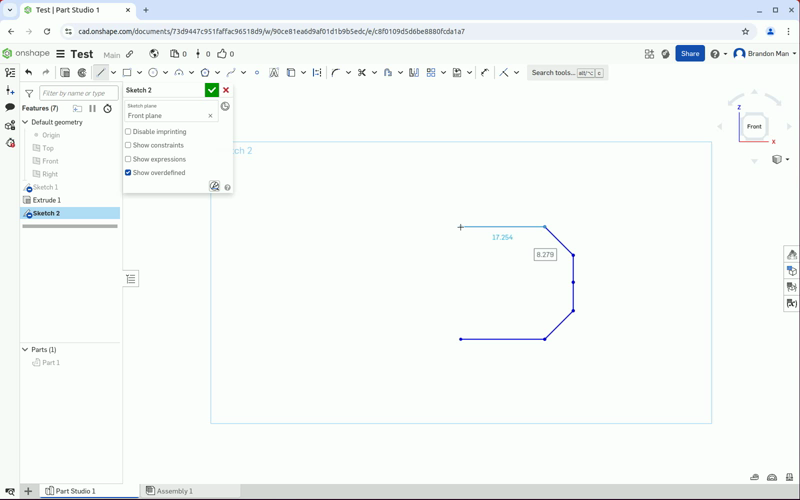
click(460, 226)
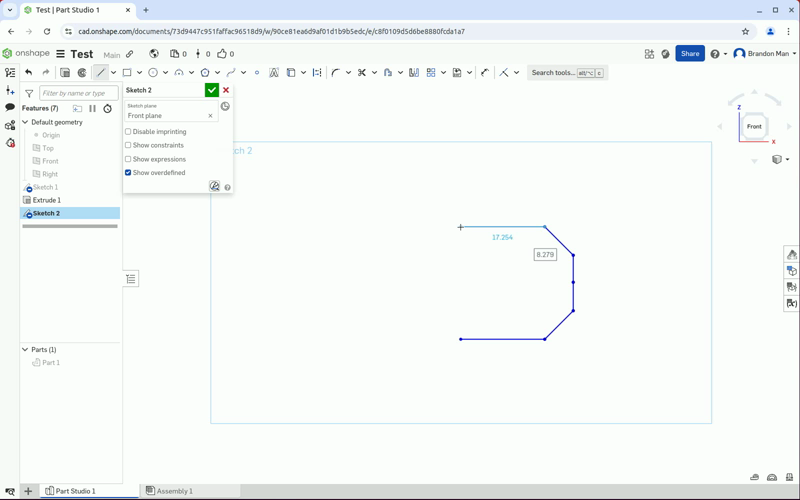
key_up(shift)
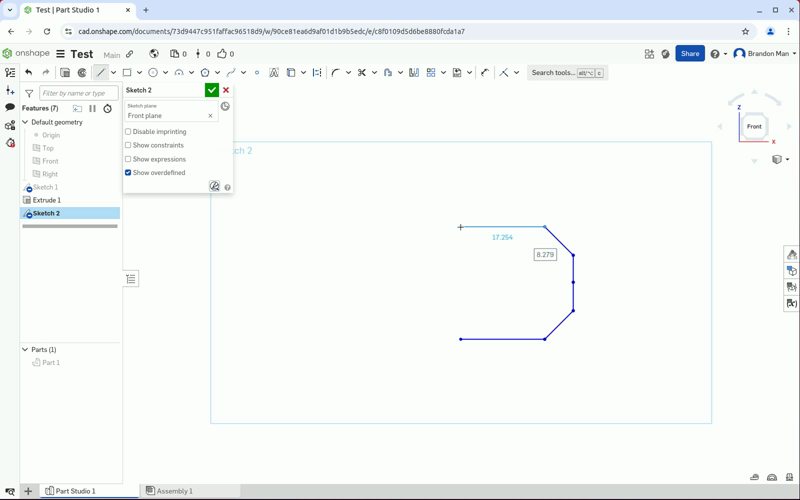
key_down(shift)
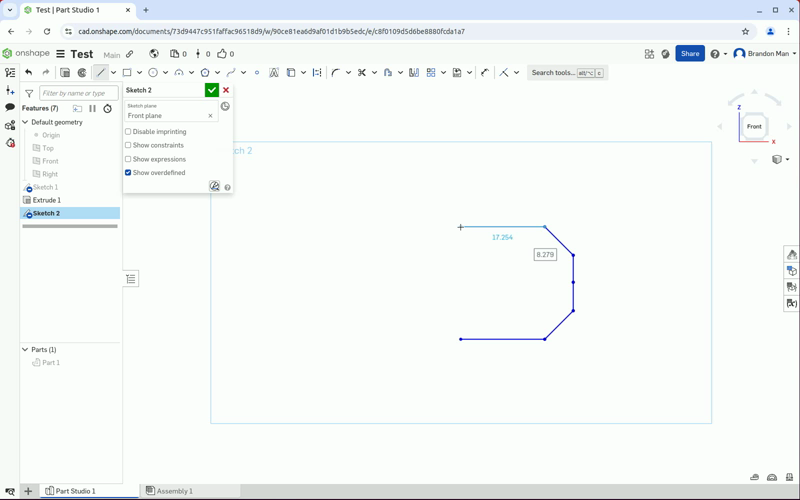
mouse_move(490, 226)
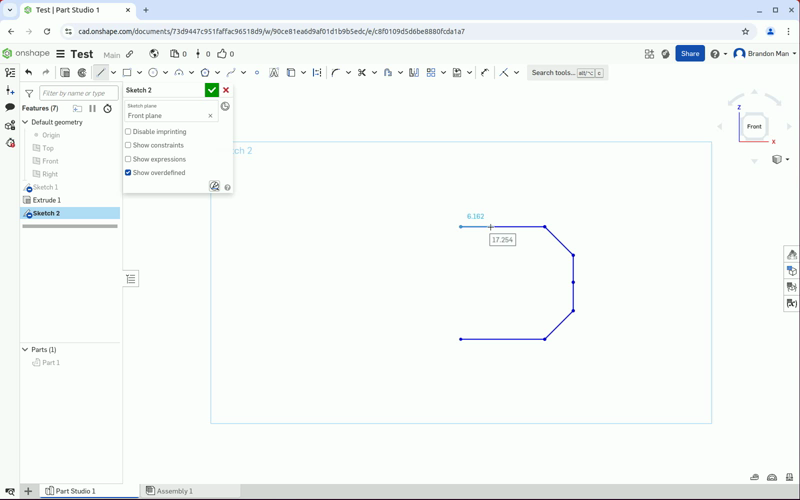
mouse_move(460, 255)
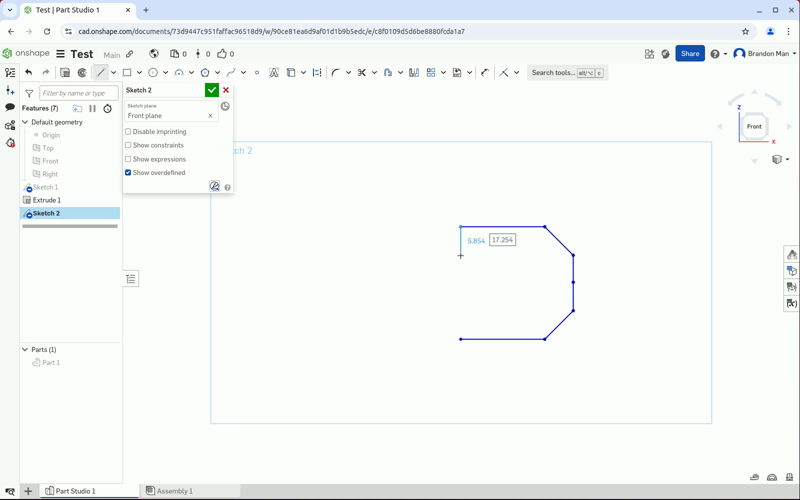
click(460, 255)
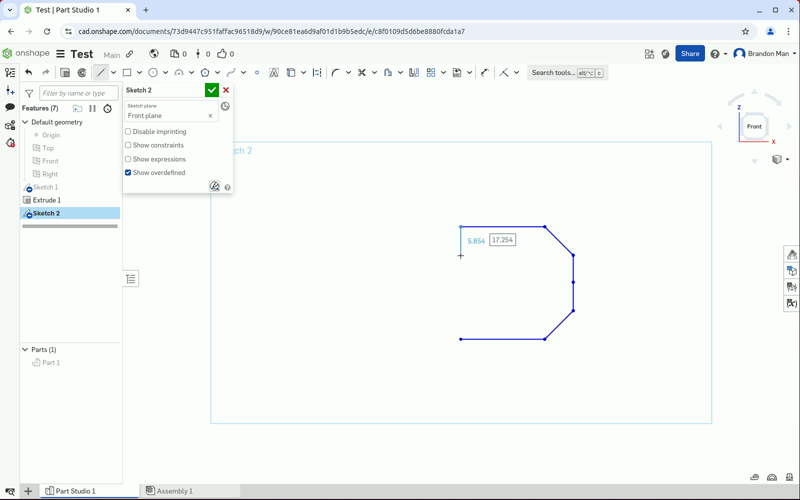
key_up(shift)
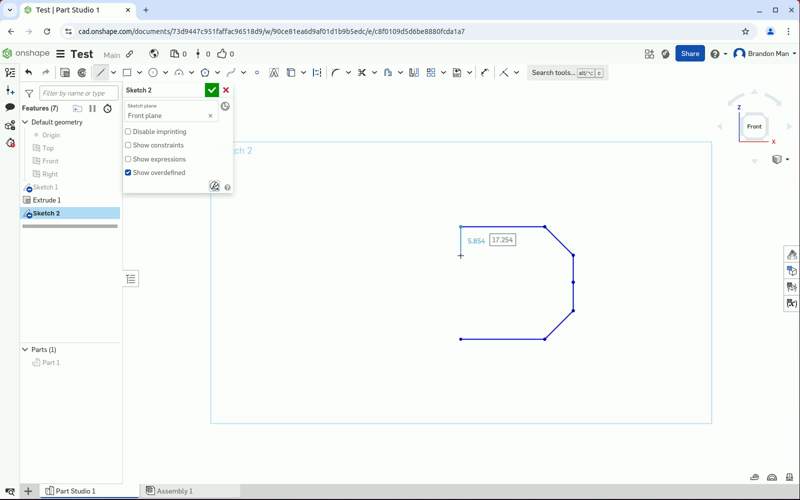
key(esc)
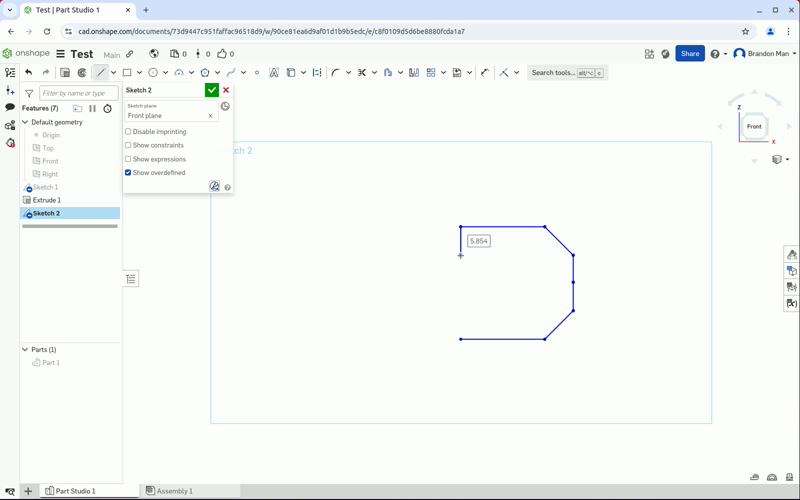
key(a)
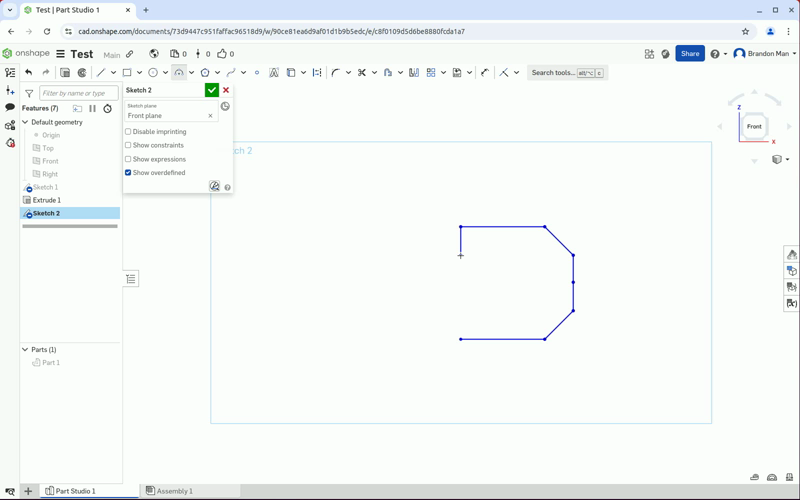
mouse_move(460, 255)
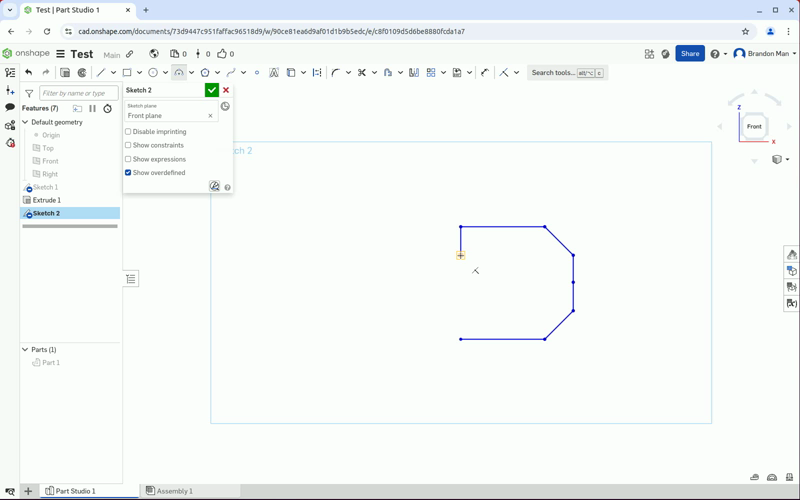
click(460, 255)
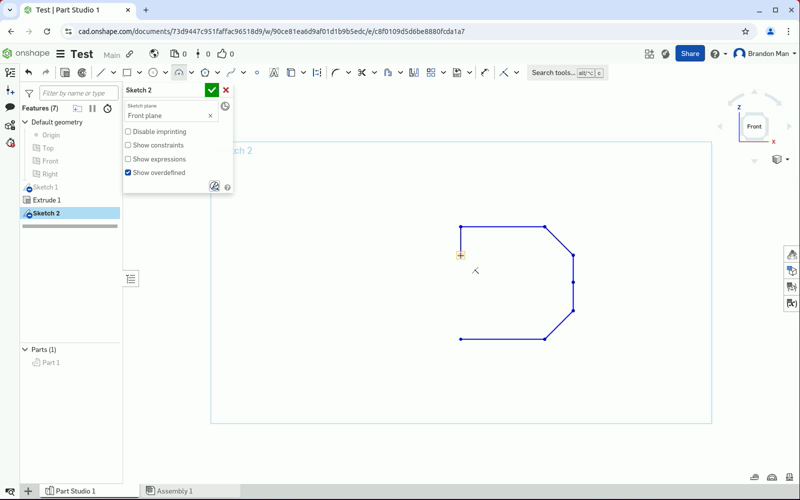
key_down(shift)
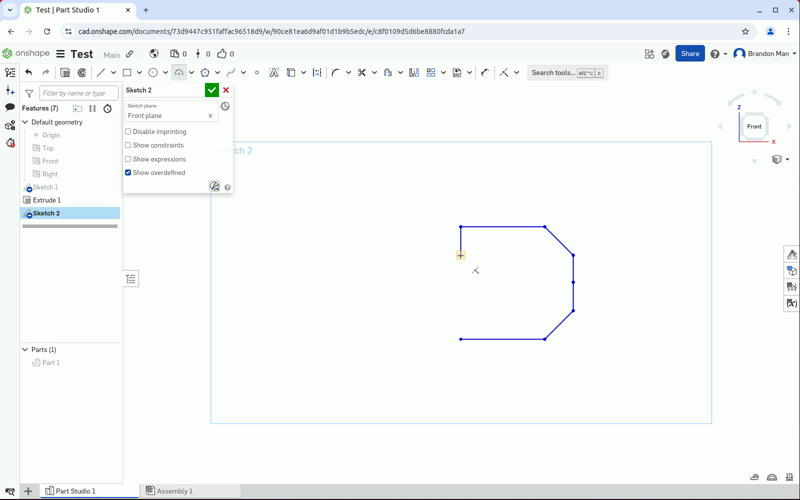
mouse_move(460, 310)
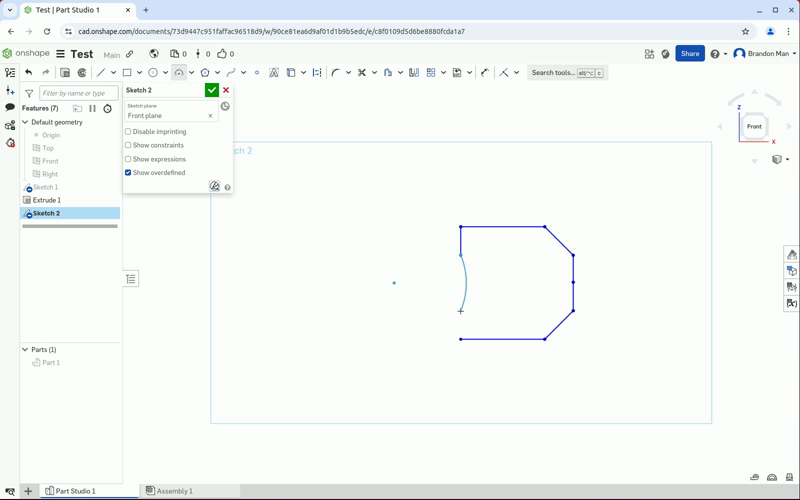
click(460, 310)
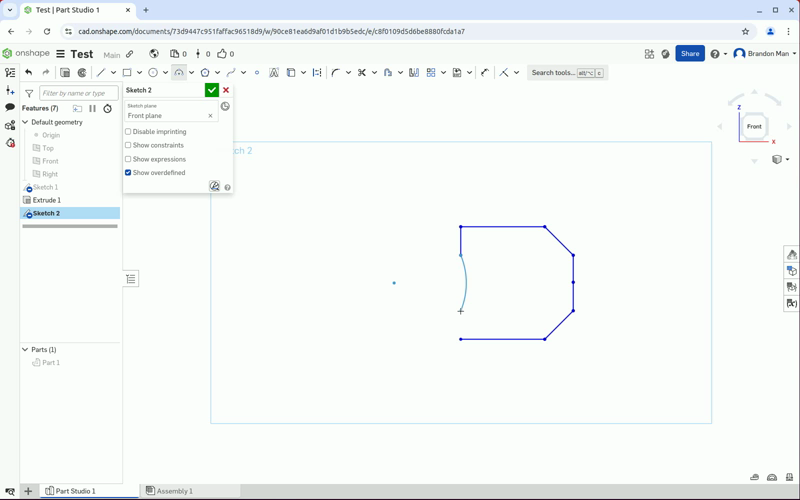
mouse_move(488, 282)
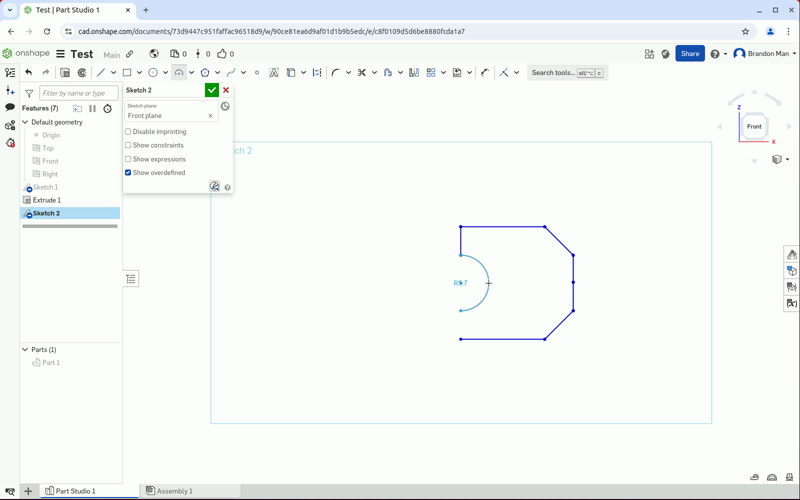
click(488, 282)
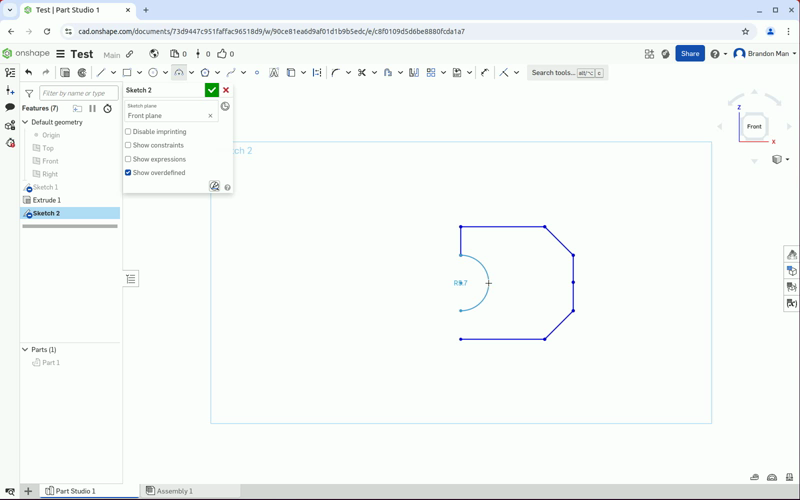
key_up(shift)
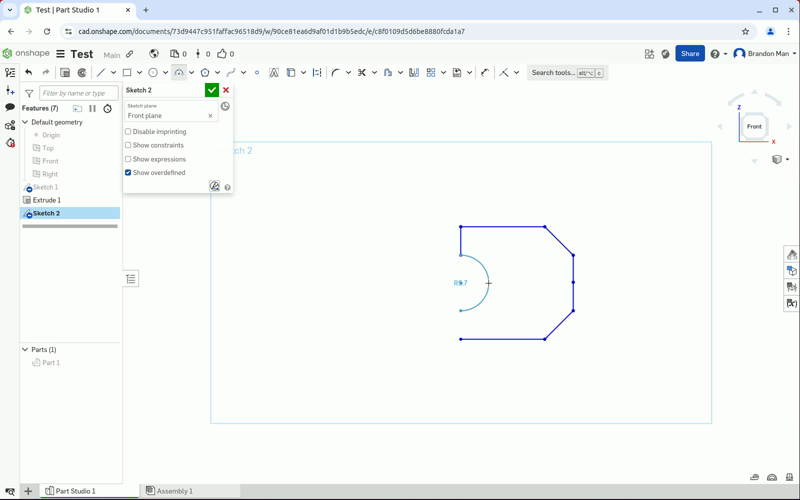
key(esc)
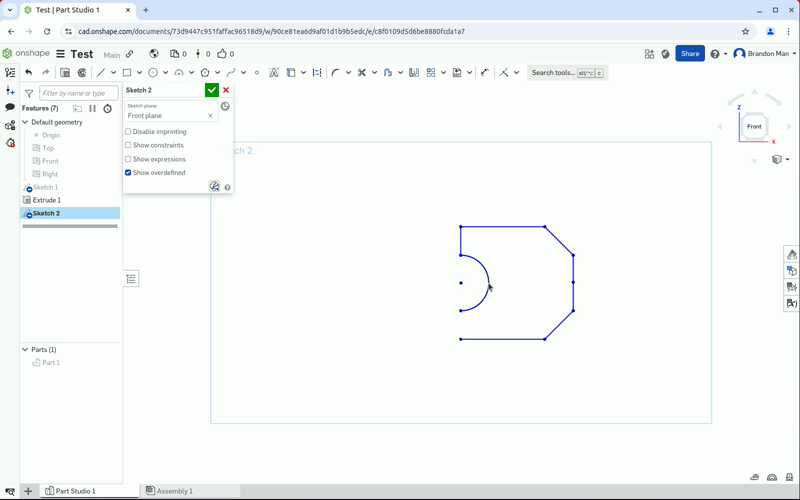
key(l)
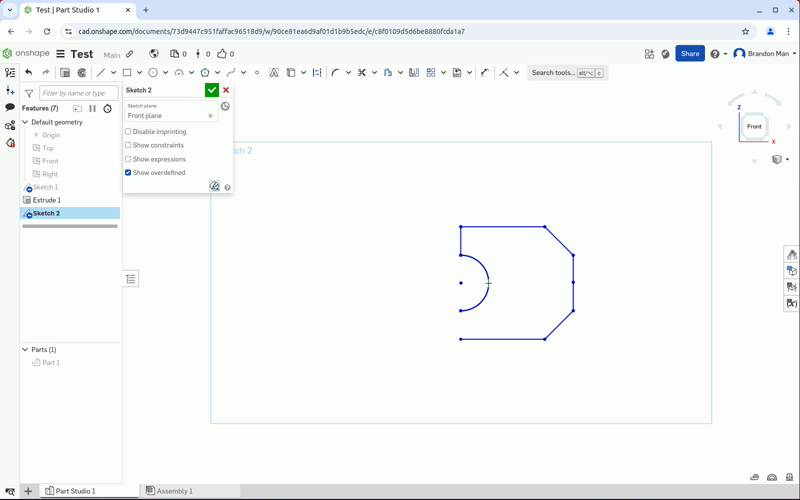
mouse_move(460, 310)
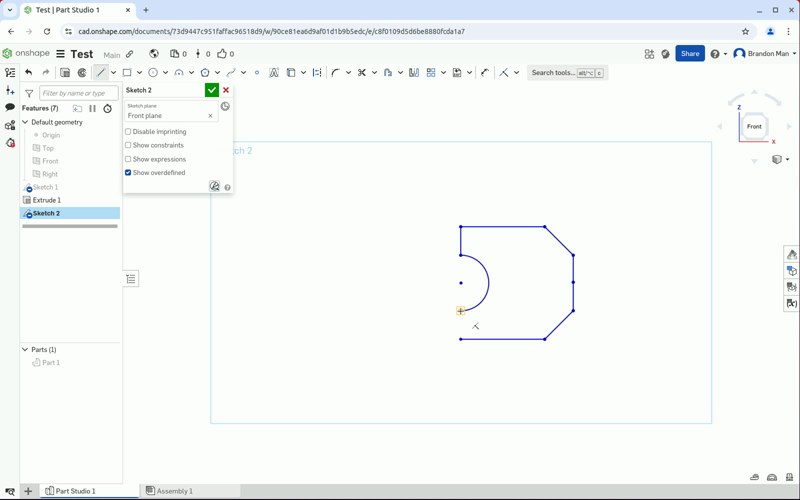
click(460, 310)
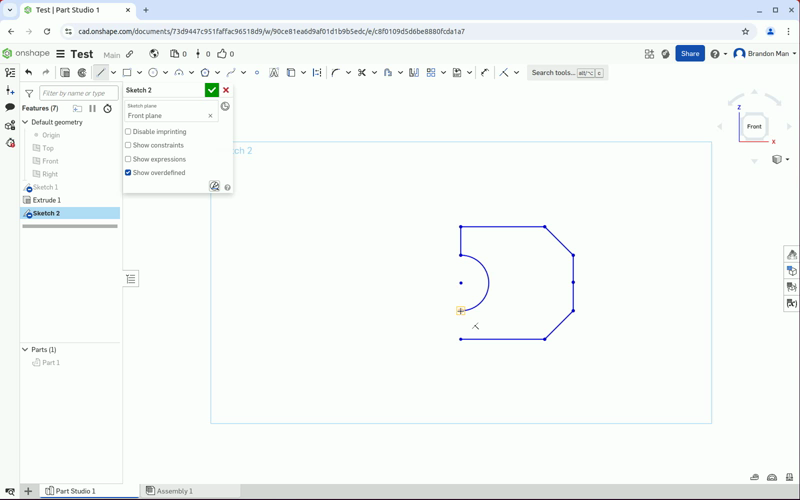
mouse_move(490, 310)
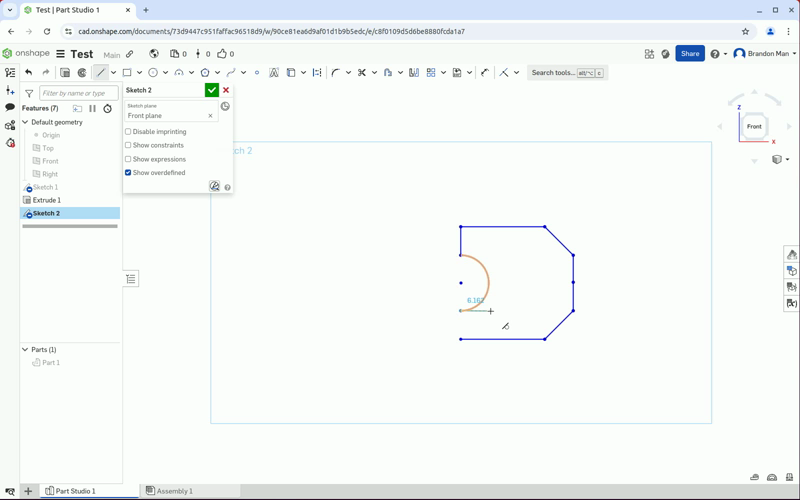
key_down(shift)
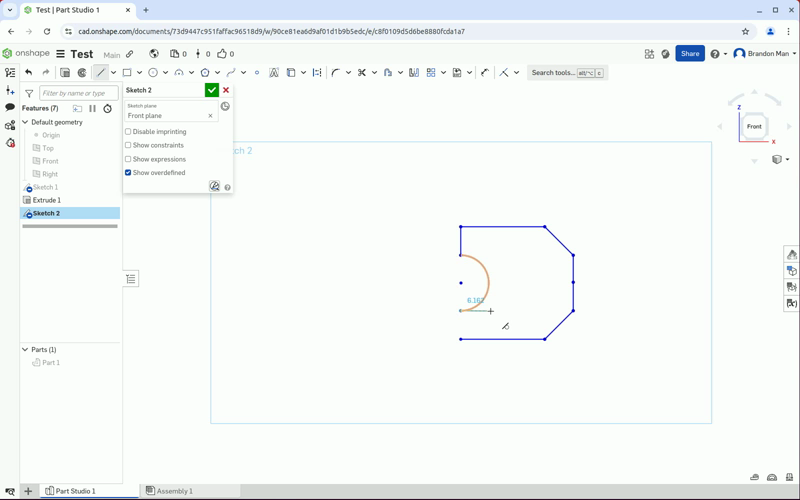
mouse_move(460, 339)
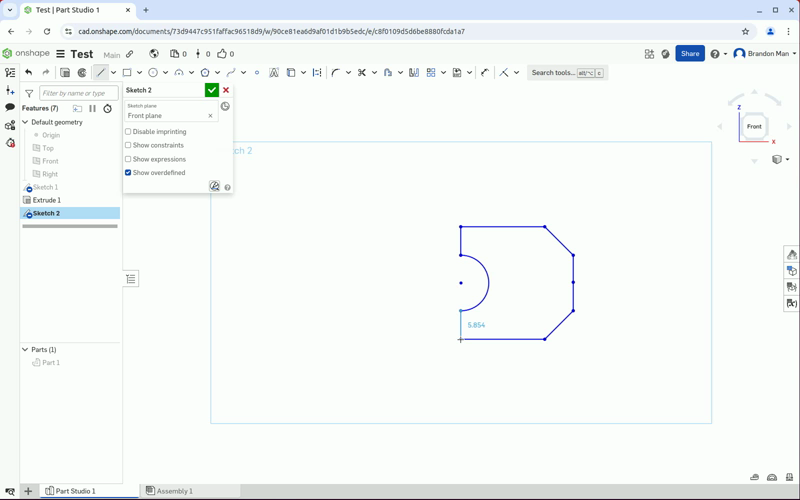
key_up(shift)
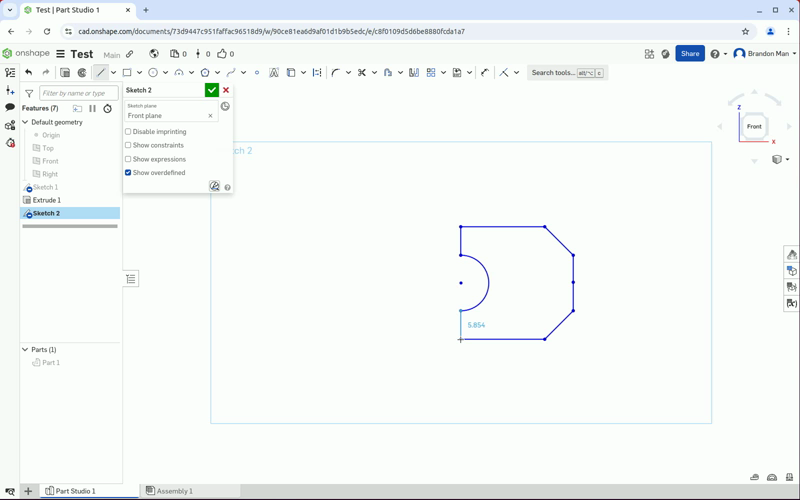
click(460, 339)
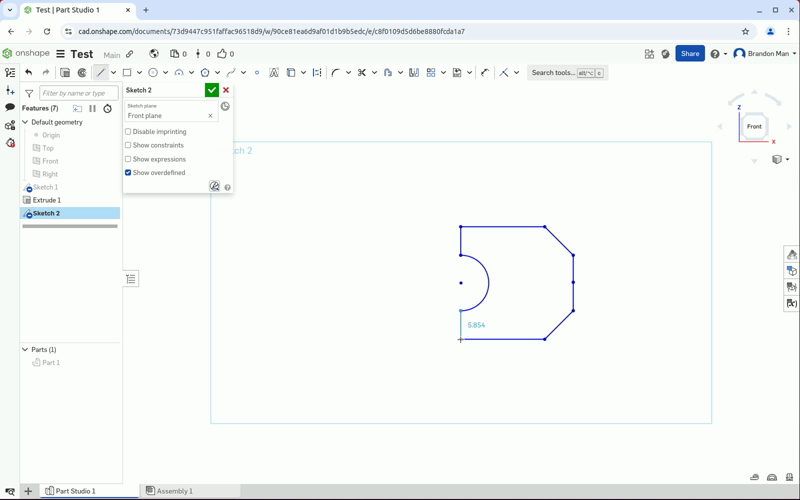
key(esc)
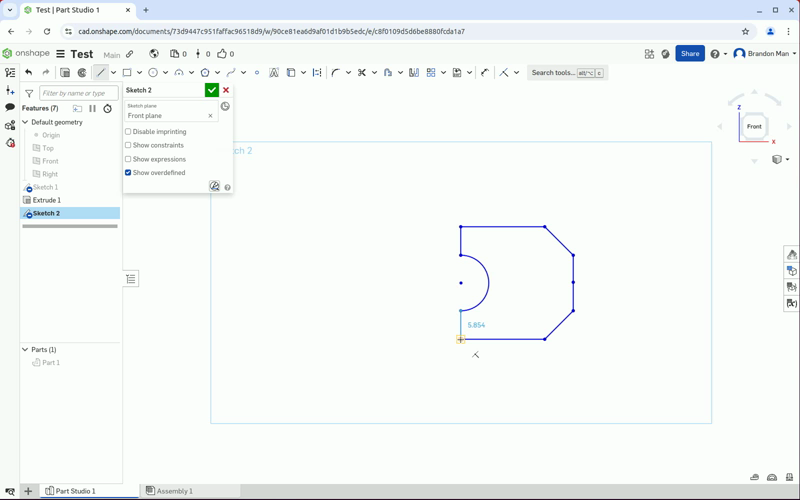
mouse_move(487, 322)
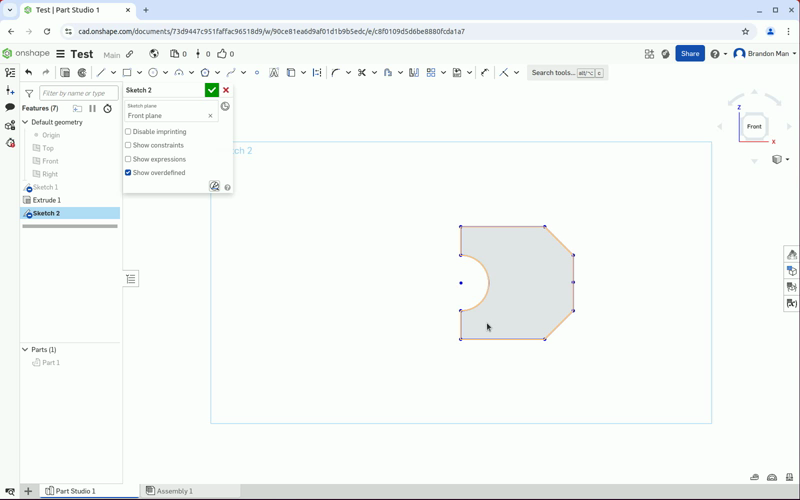
scroll(6)
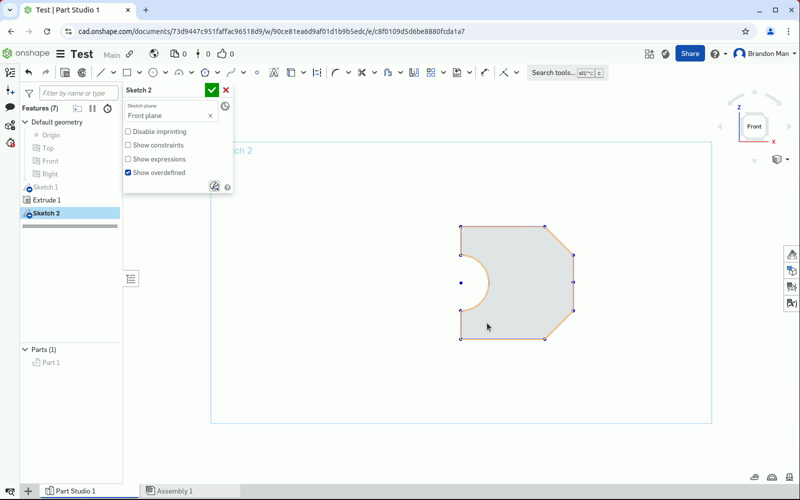
scroll(6)
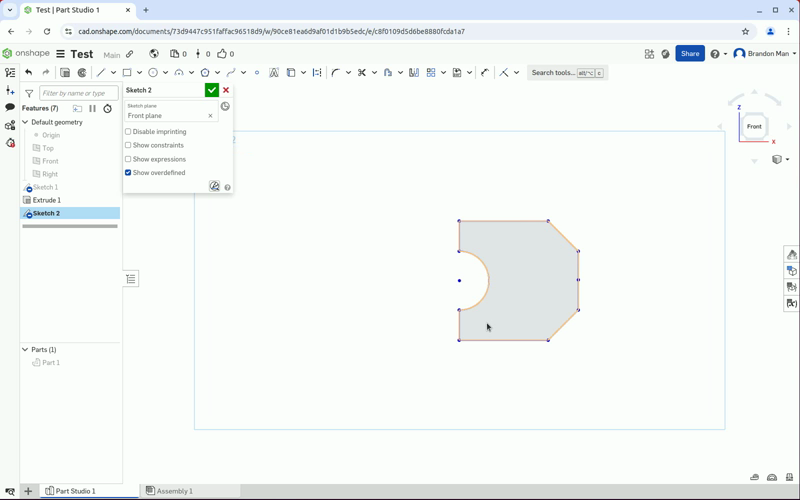
scroll(6)
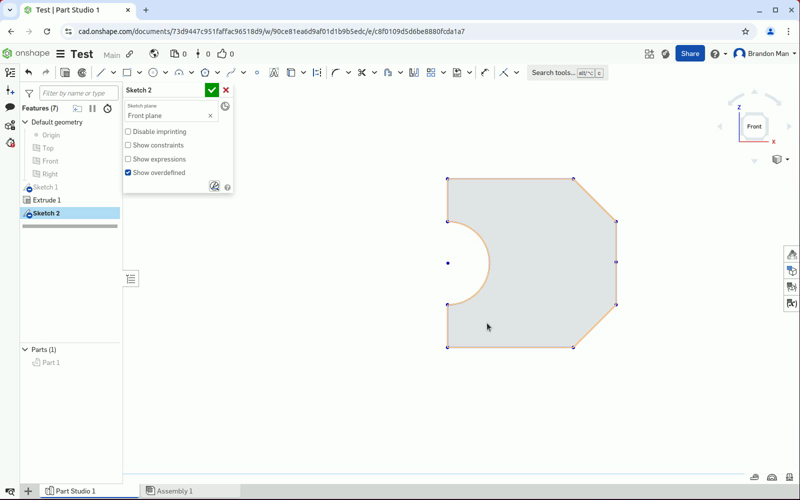
scroll(6)
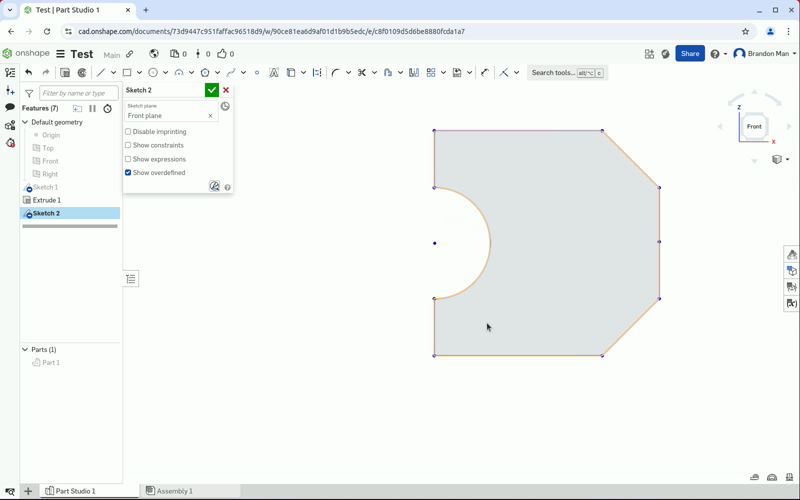
scroll(6)
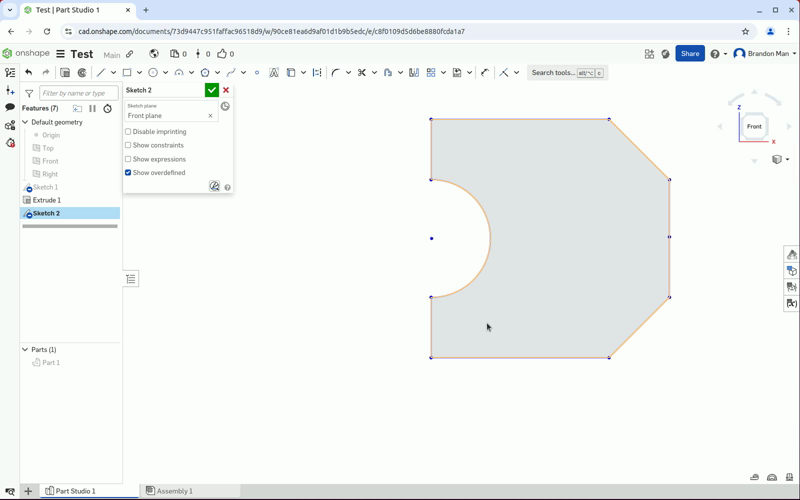
scroll(6)
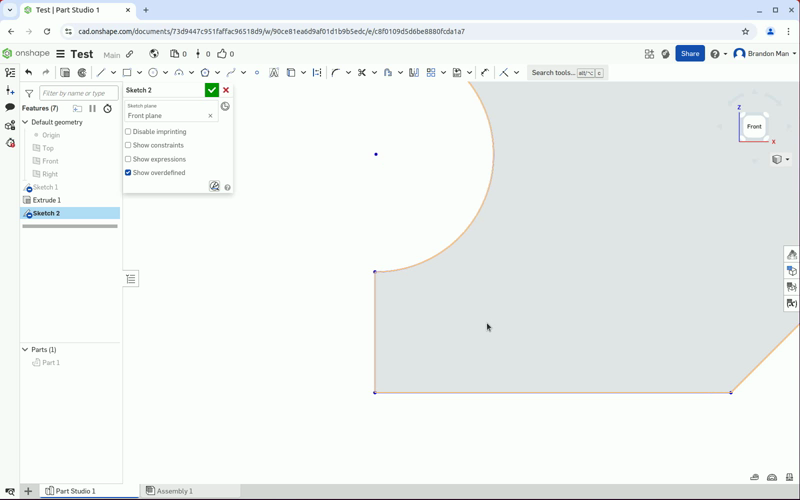
scroll(6)
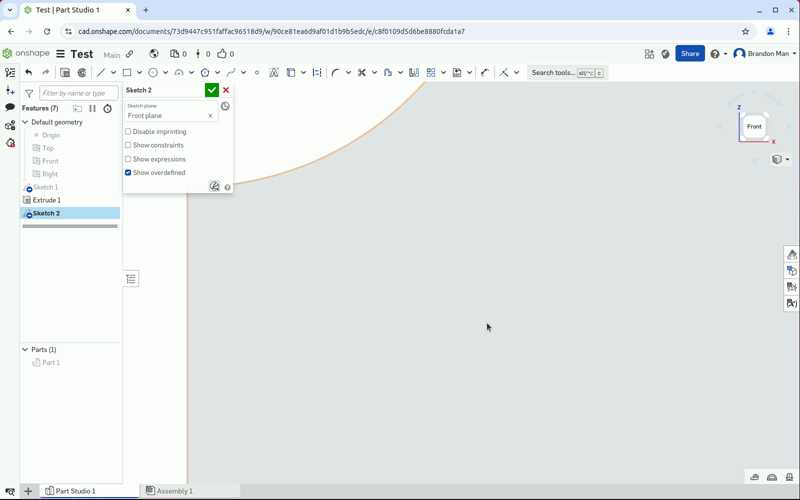
click(487, 322)
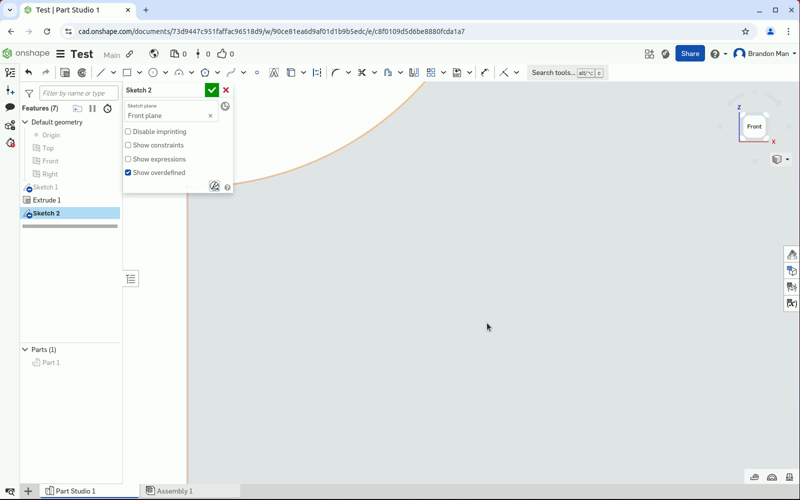
scroll(-6)
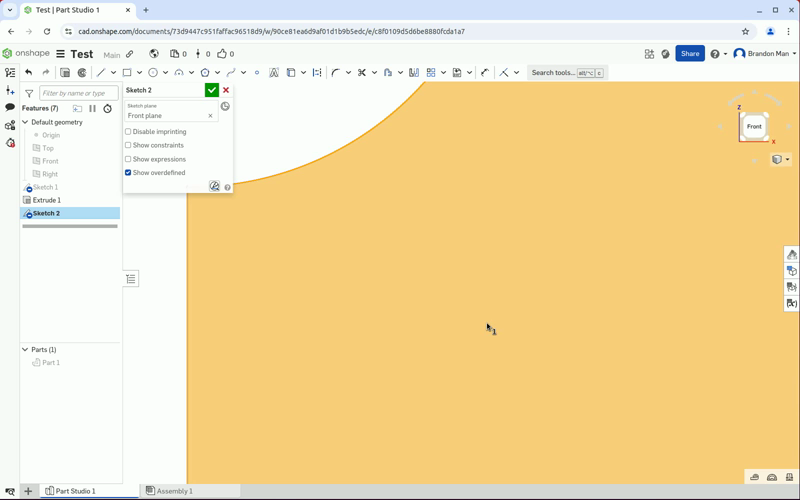
scroll(-6)
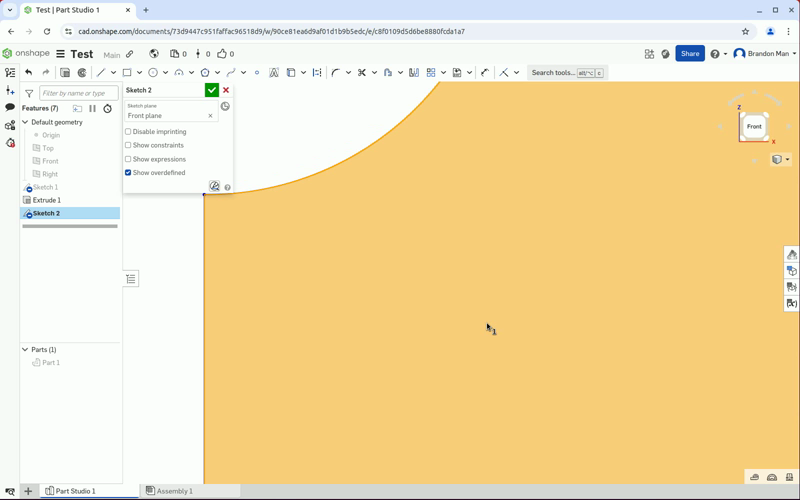
scroll(-6)
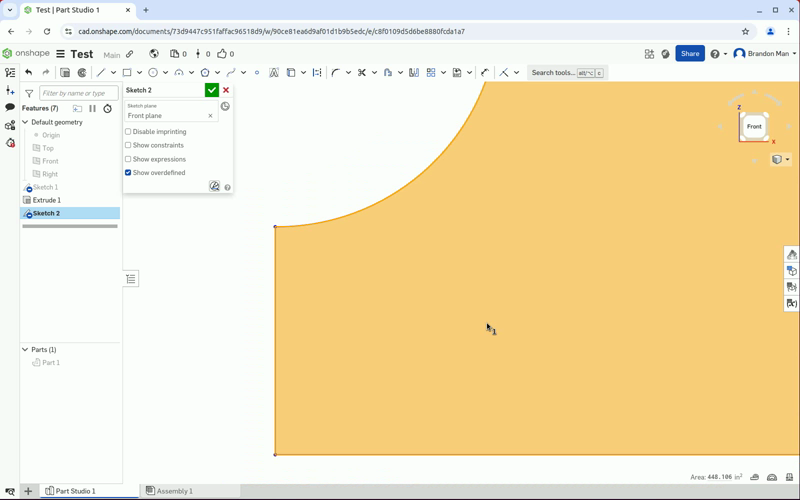
scroll(-6)
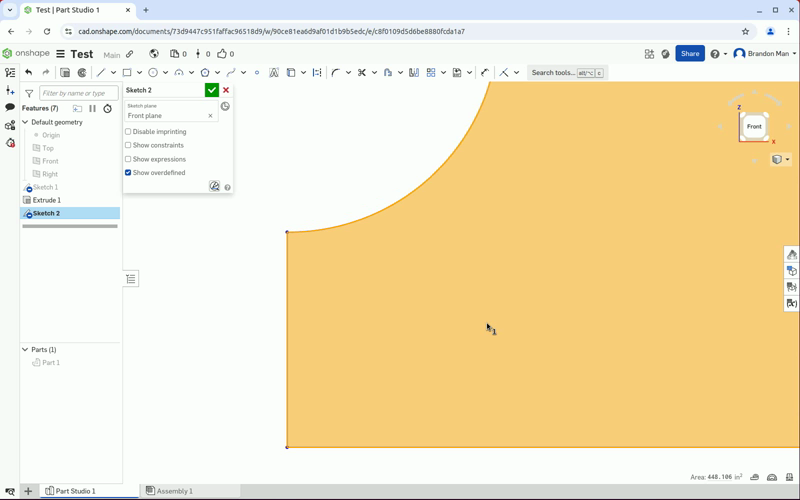
scroll(-6)
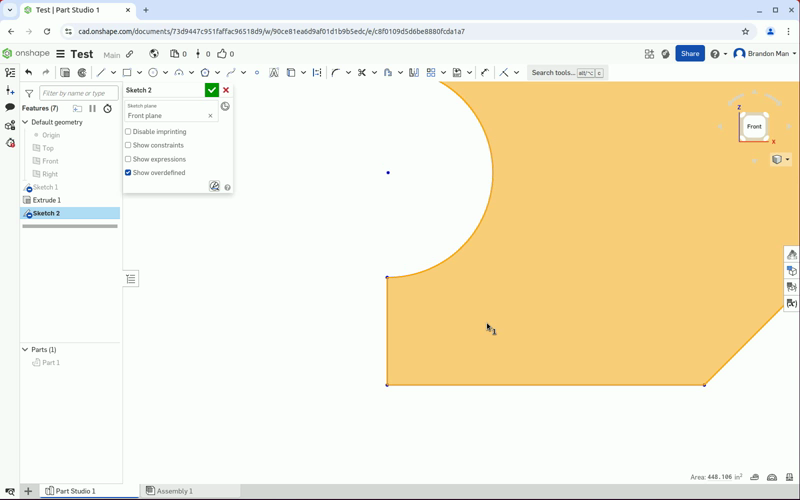
scroll(-6)
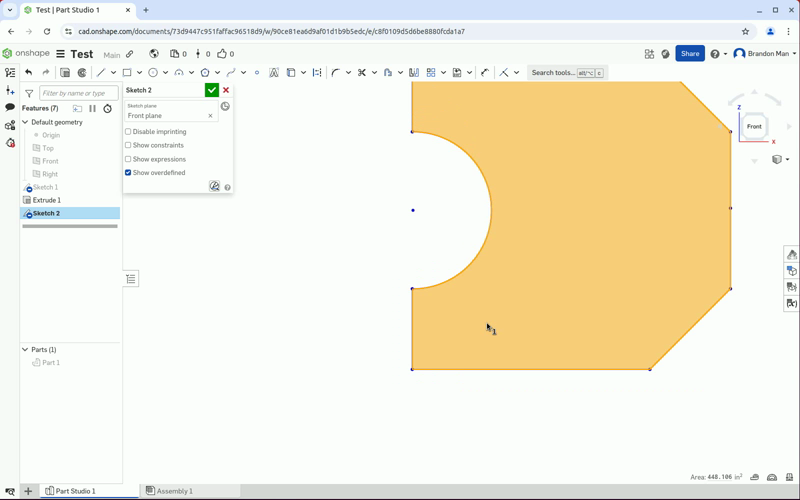
scroll(-6)
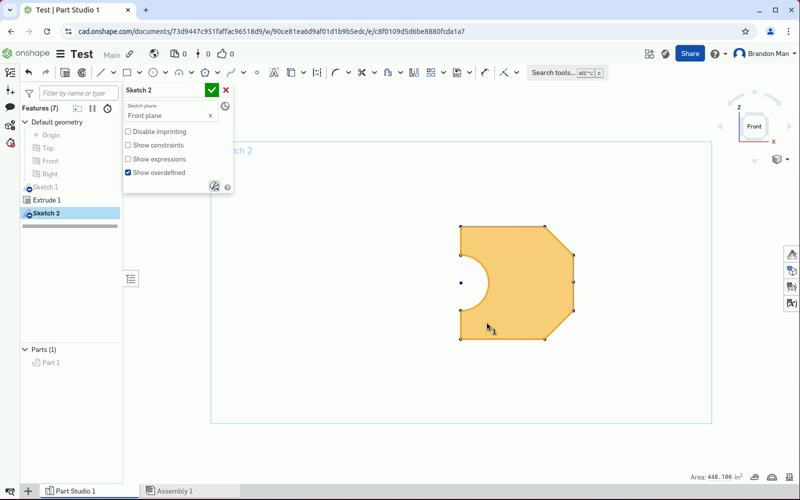
mouse_move(73, 352)
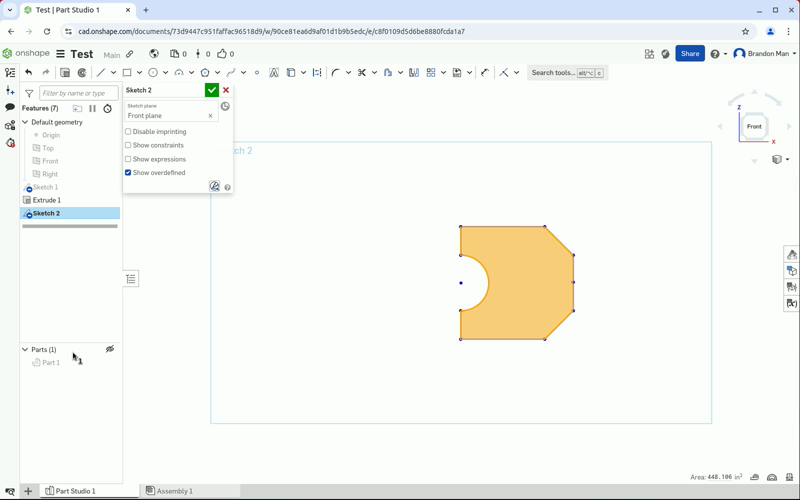
key(shift+y)
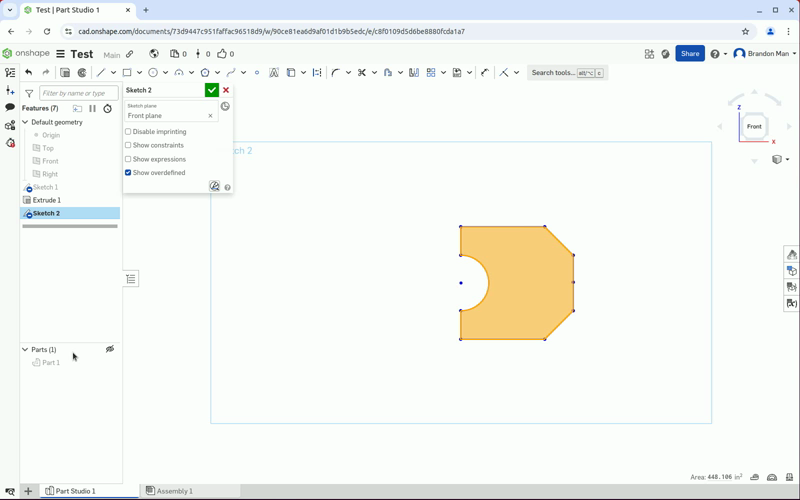
key(shift+e)
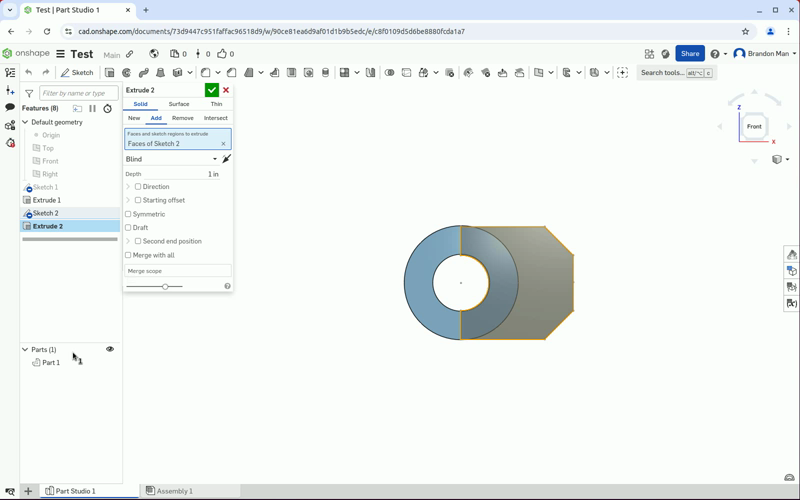
mouse_move(143, 106)
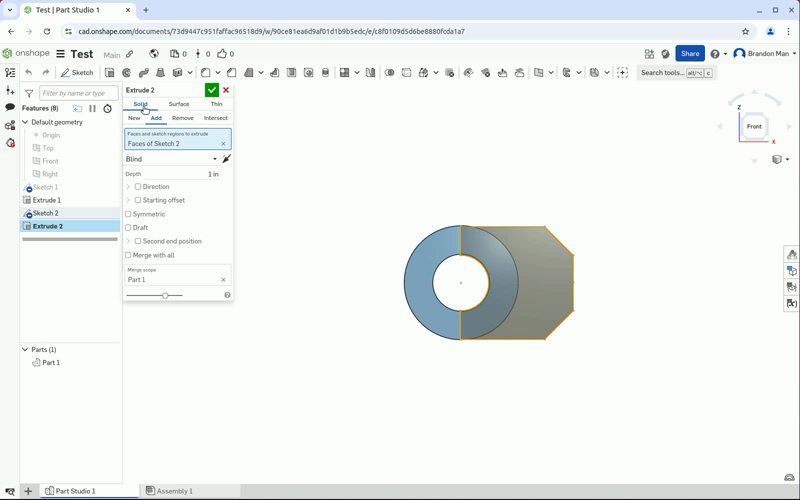
click(143, 106)
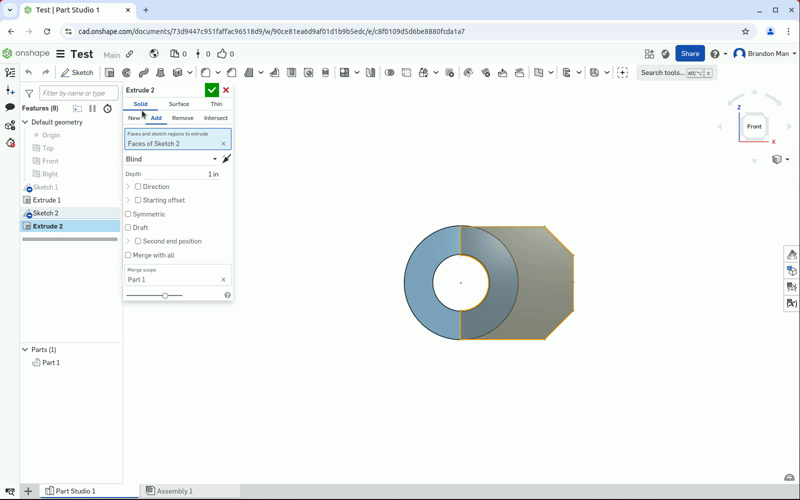
mouse_move(137, 120)
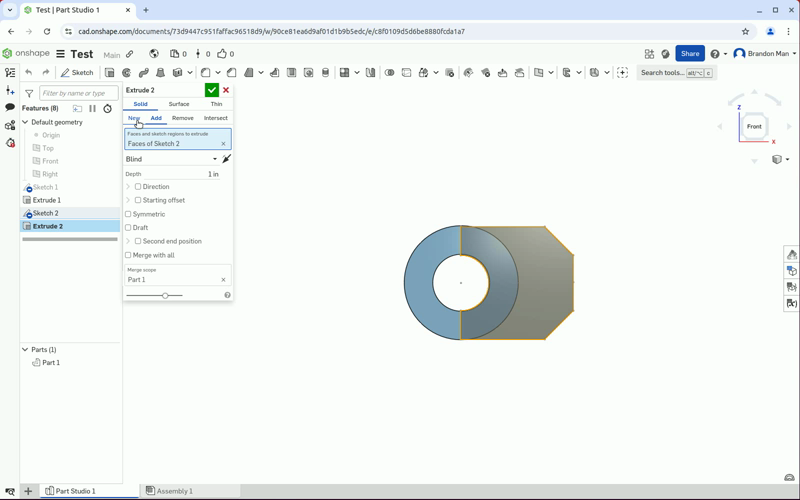
click(137, 120)
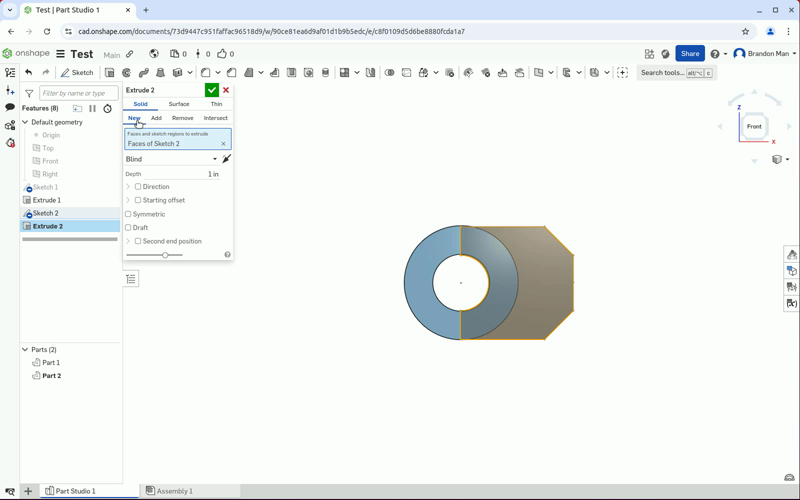
key(tab, 4)
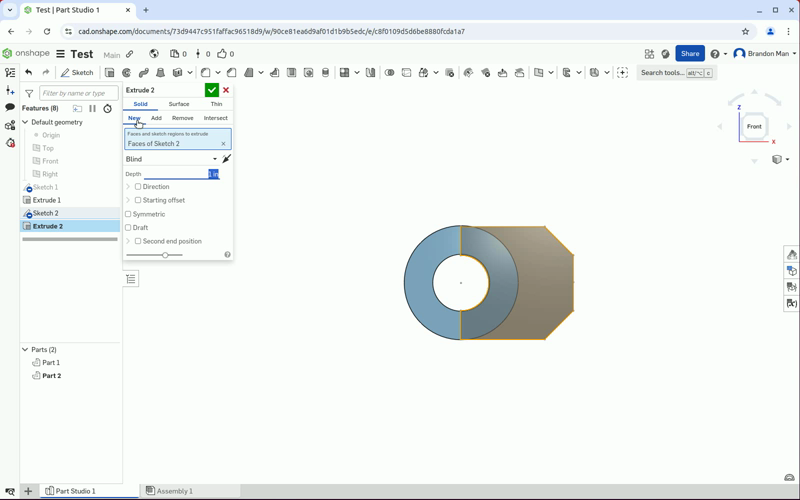
text(17.331)
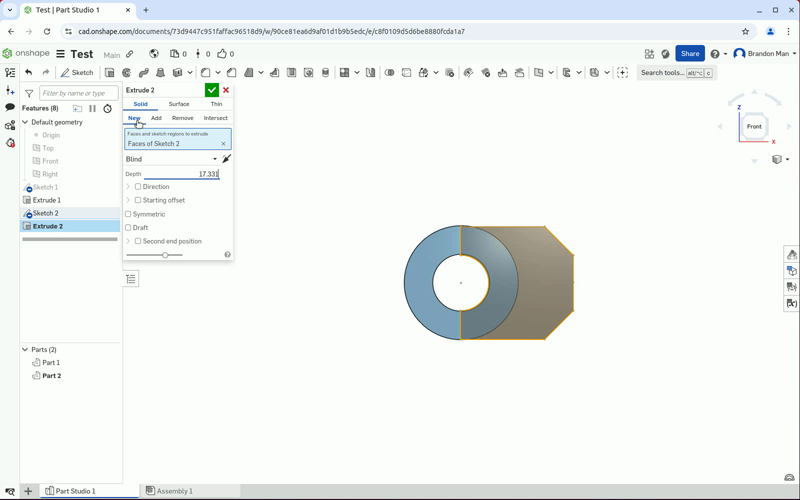
key(enter)
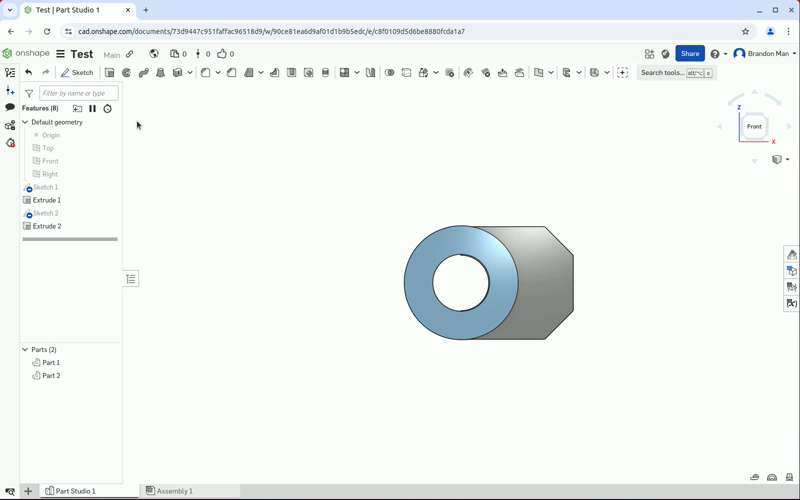
key(shift+h)
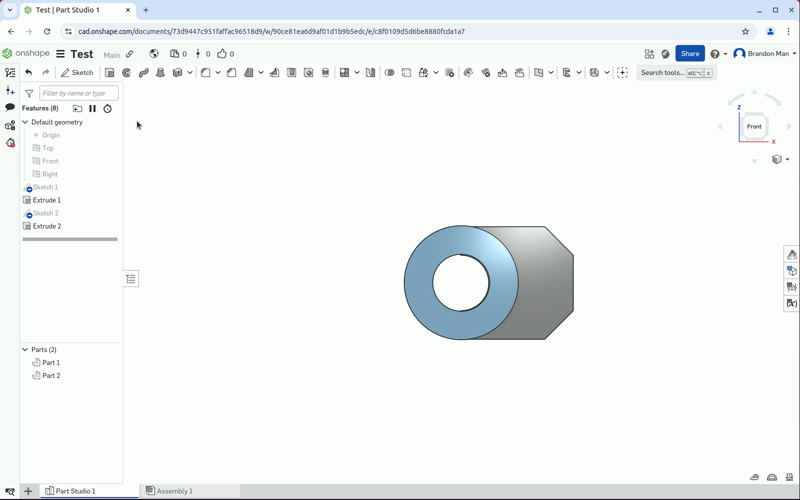
key(shift+h)
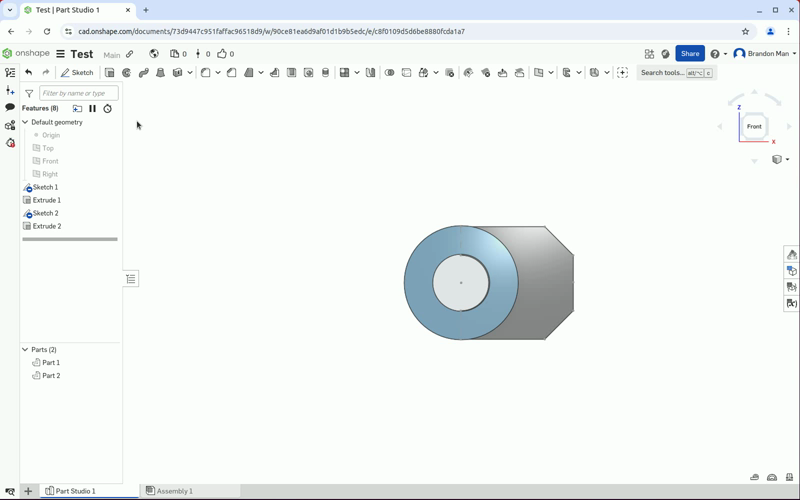
key(shift+7)
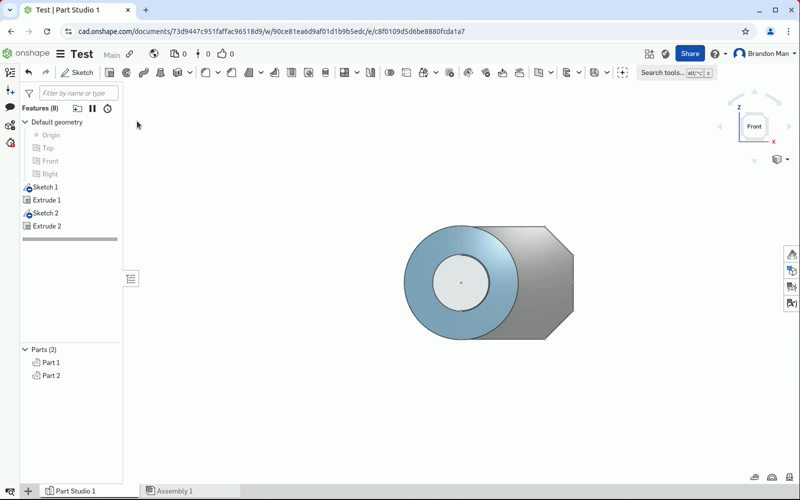
key(left, 2)
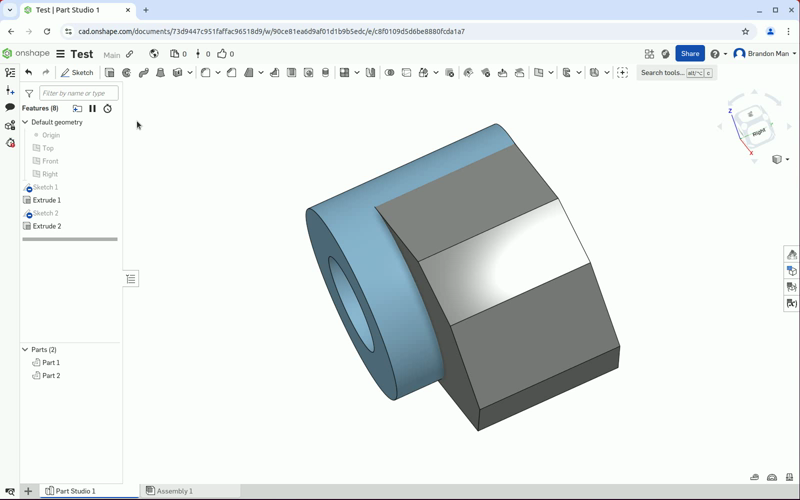
key(down, 2)
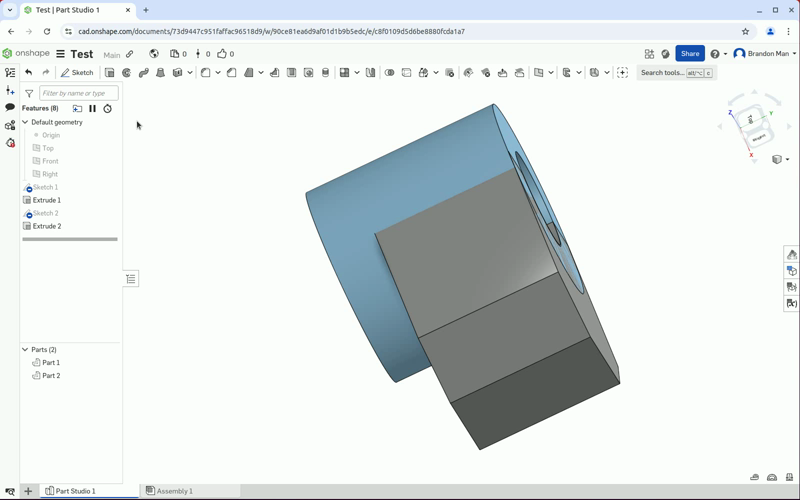
key(up, 2)
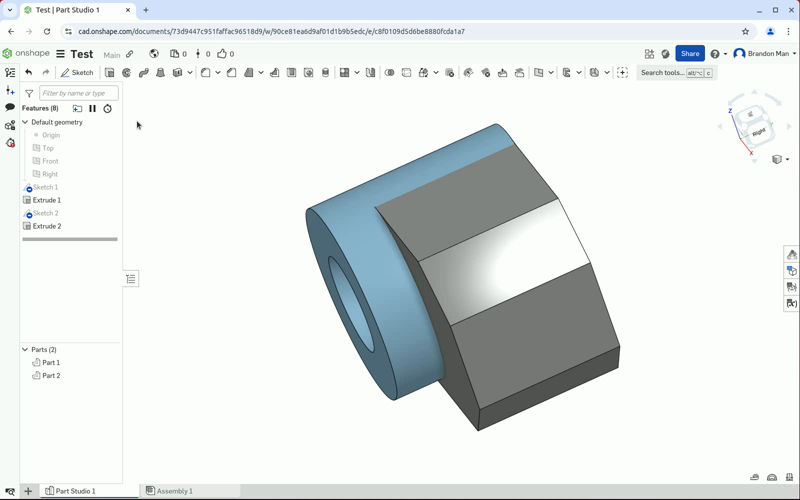
key(right, 2)
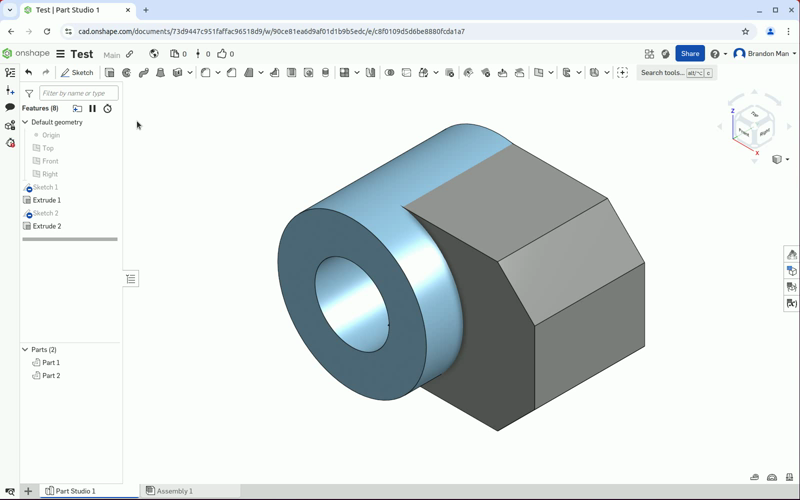
mouse_move(73, 189)
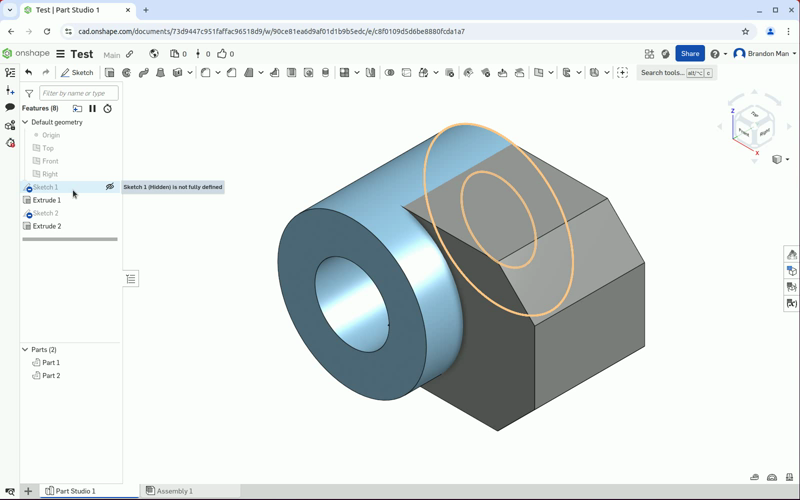
click(73, 189)